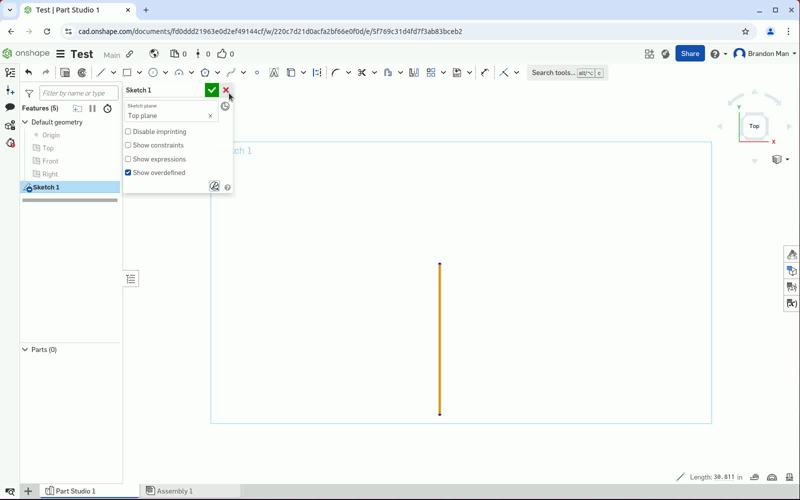
key(shift+h)
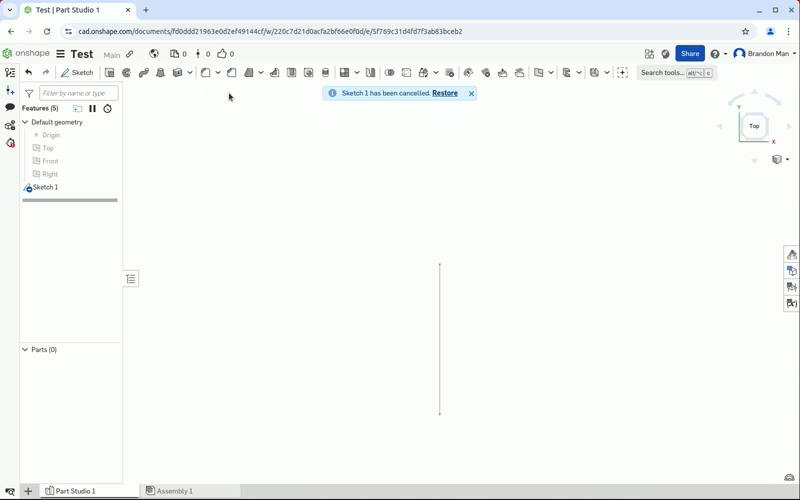
key(shift+s)
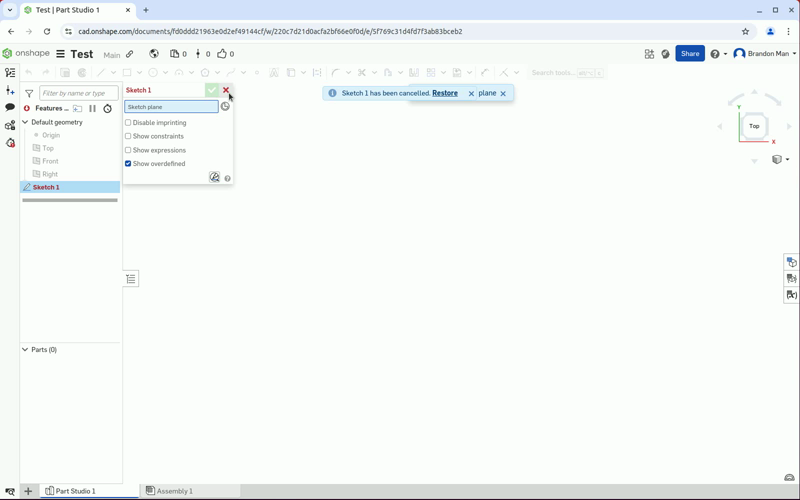
mouse_move(73, 150)
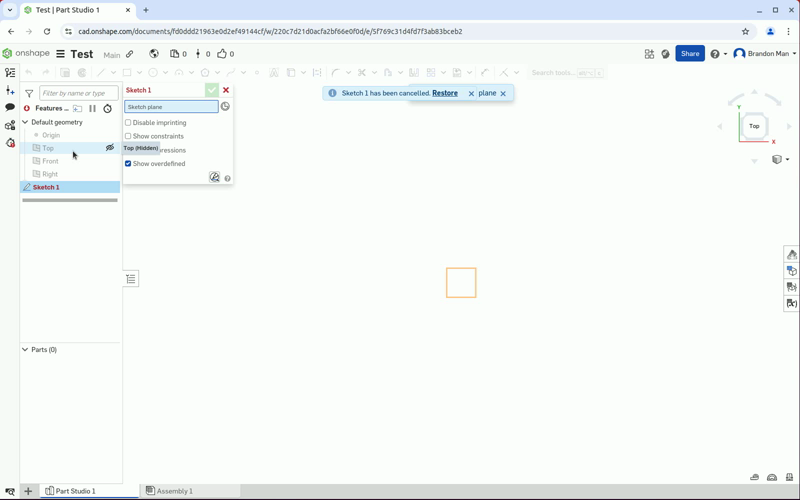
click(73, 150)
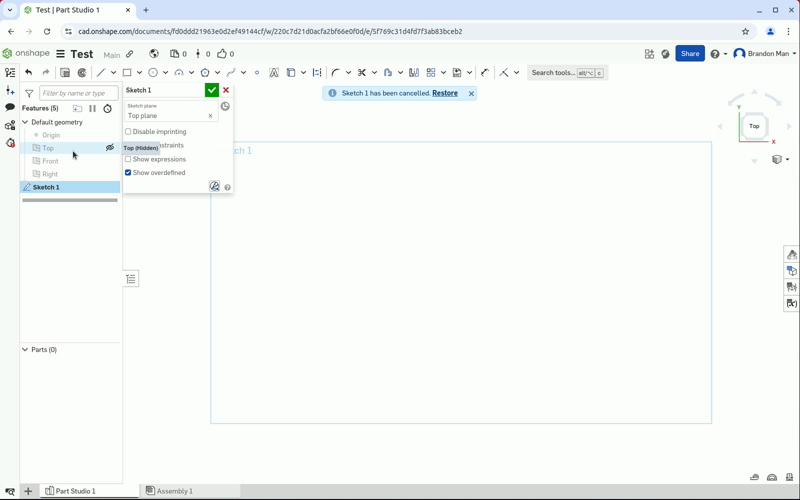
mouse_move(73, 352)
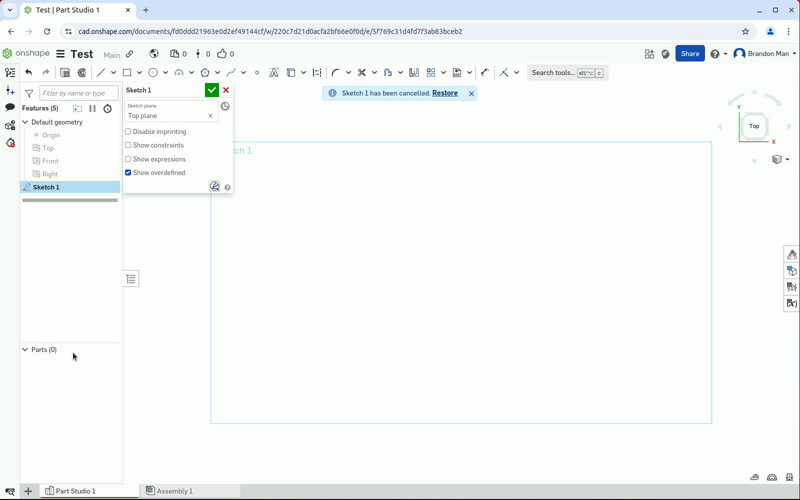
key(y)
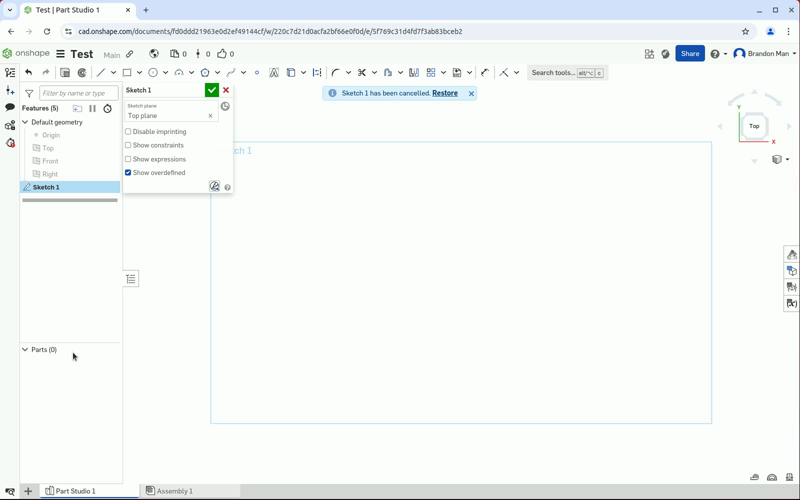
key(l)
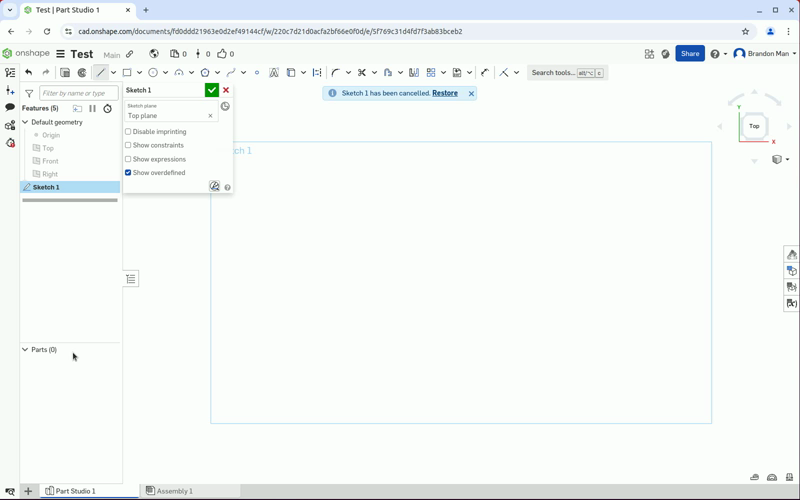
key_down(shift)
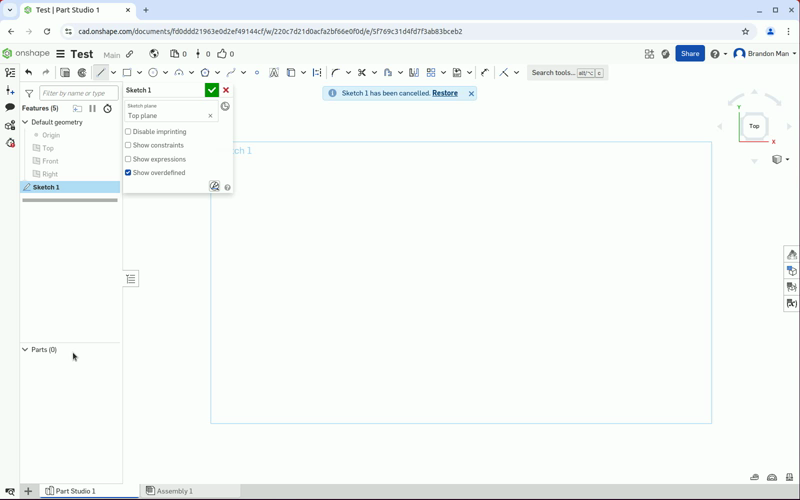
mouse_move(404, 395)
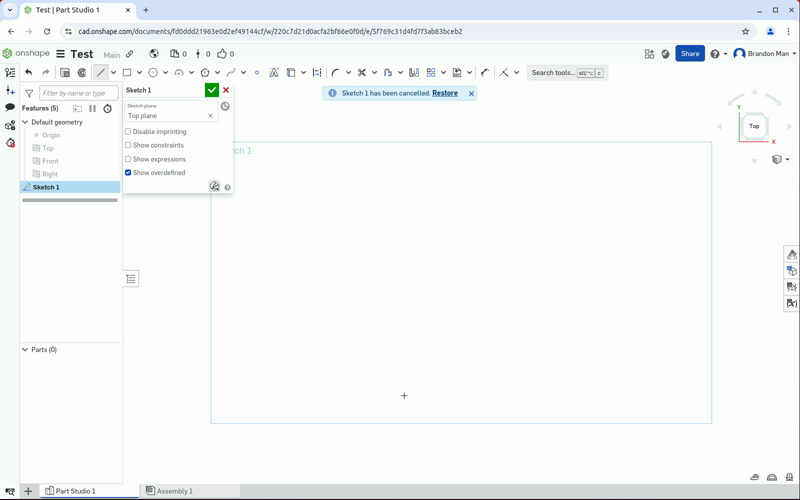
click(404, 395)
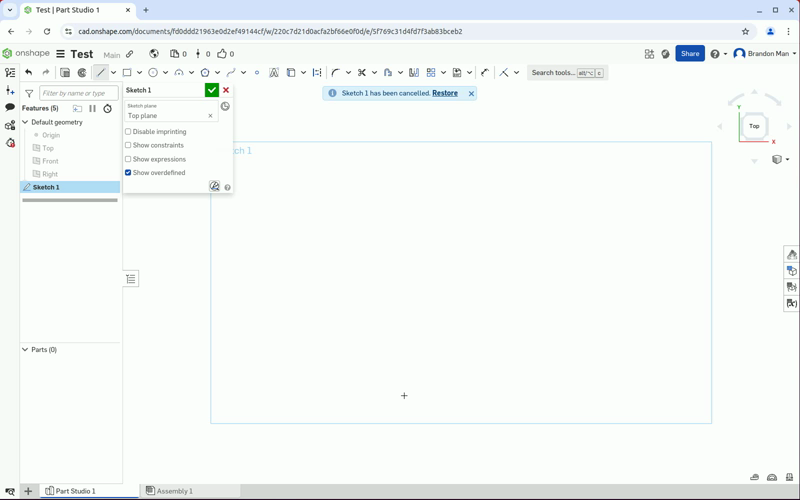
key_up(shift)
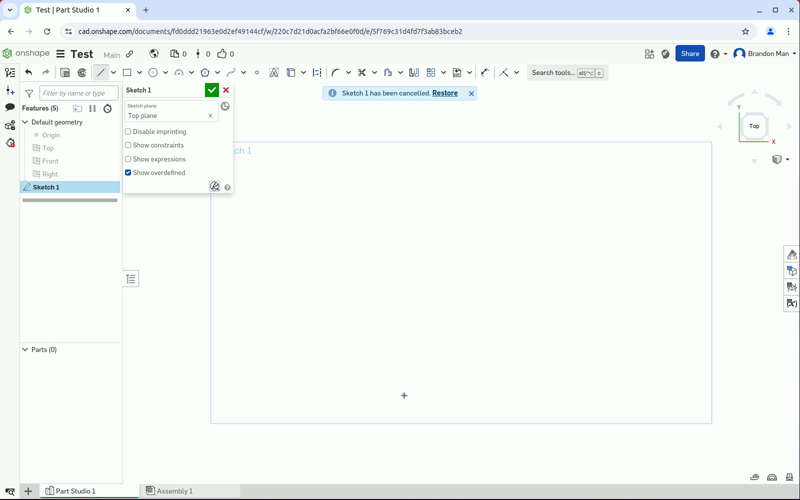
key_down(shift)
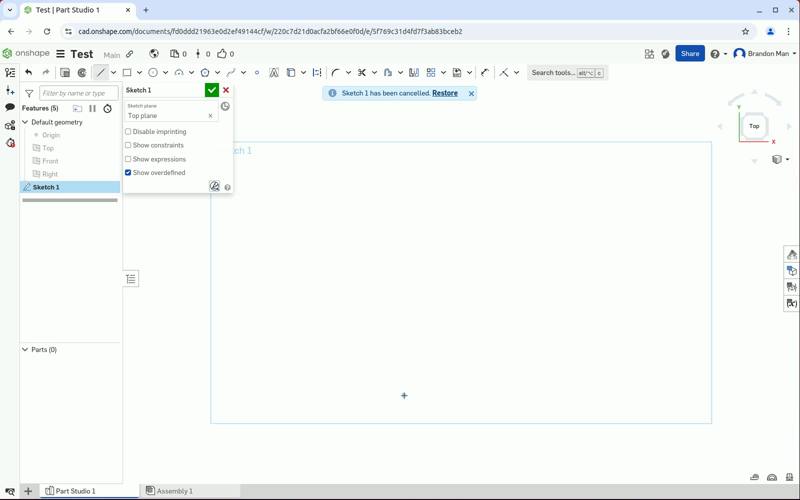
mouse_move(434, 395)
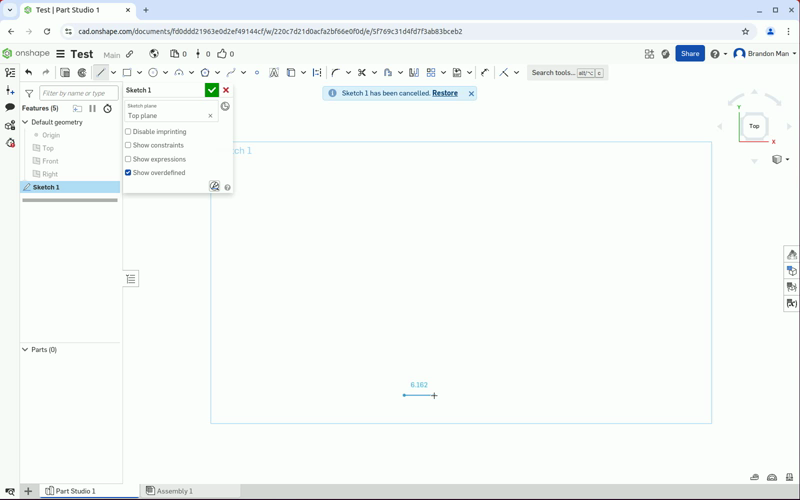
mouse_move(461, 395)
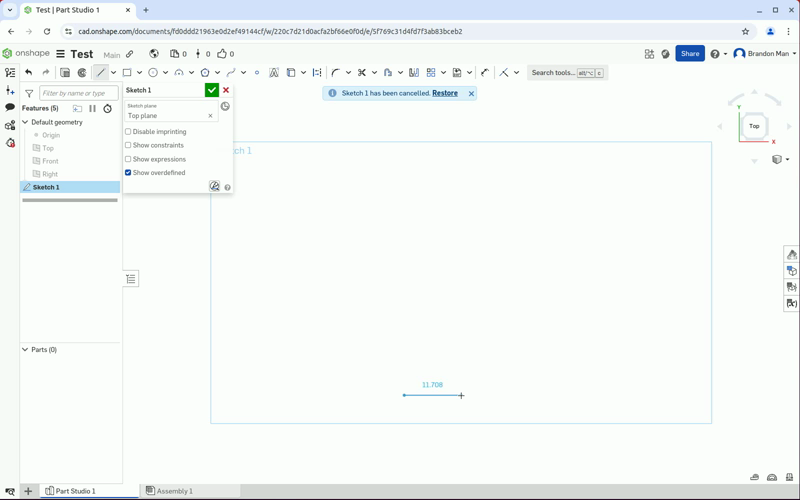
click(461, 395)
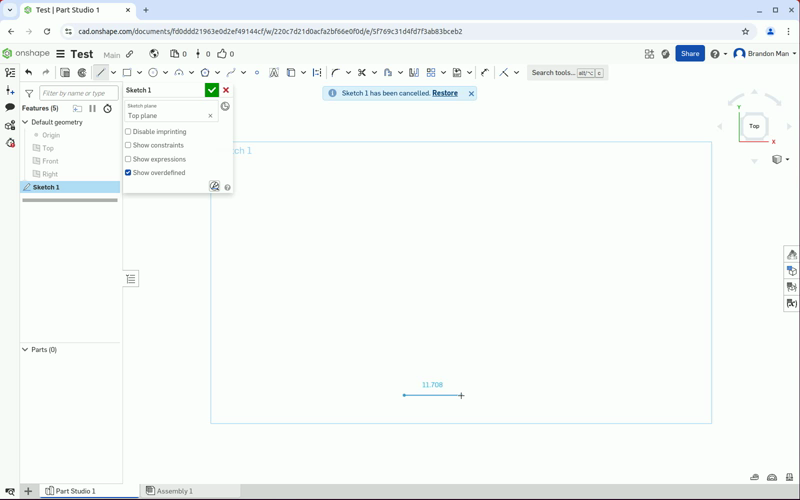
key_up(shift)
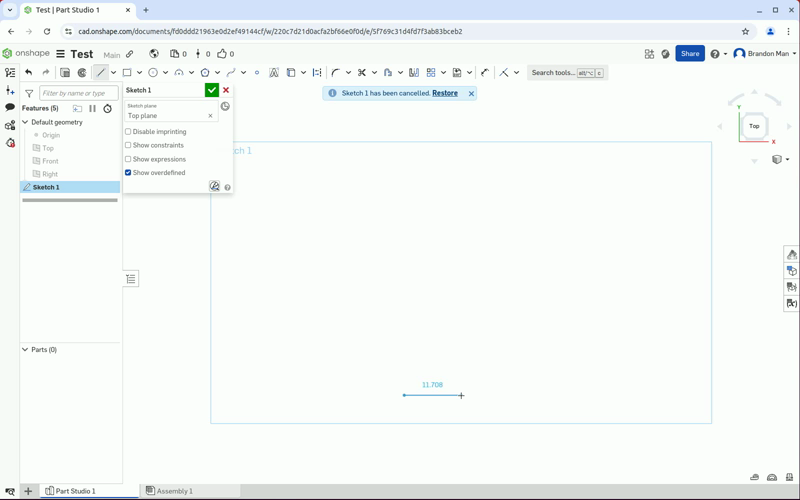
key_down(shift)
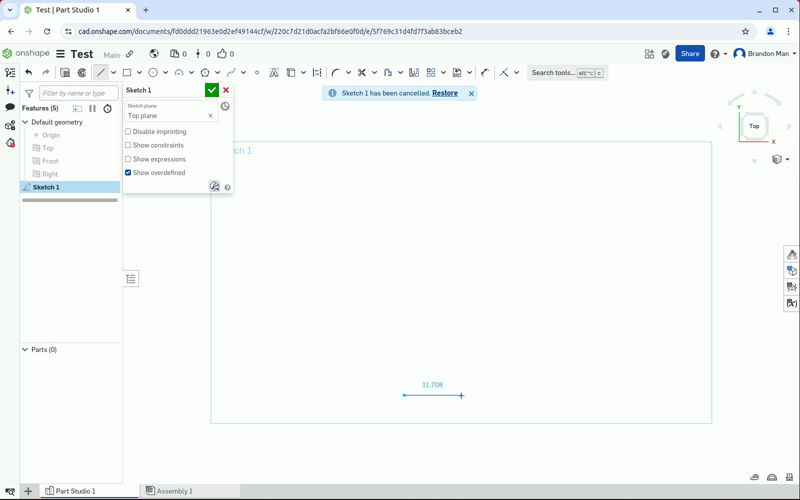
mouse_move(461, 282)
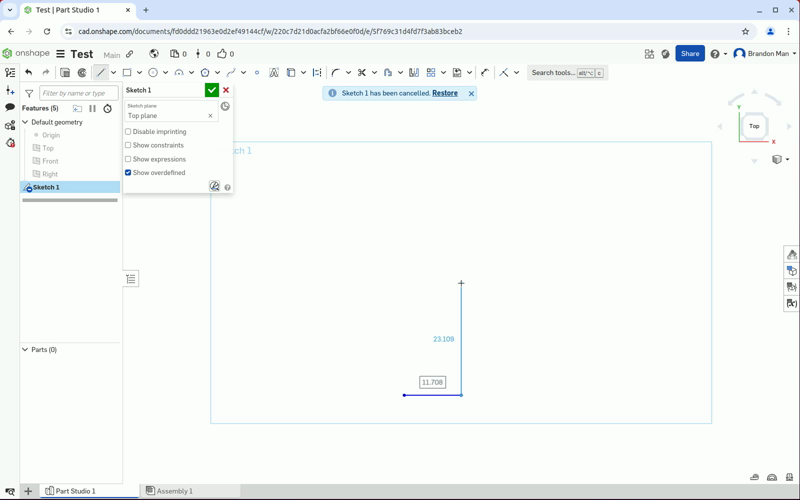
click(461, 282)
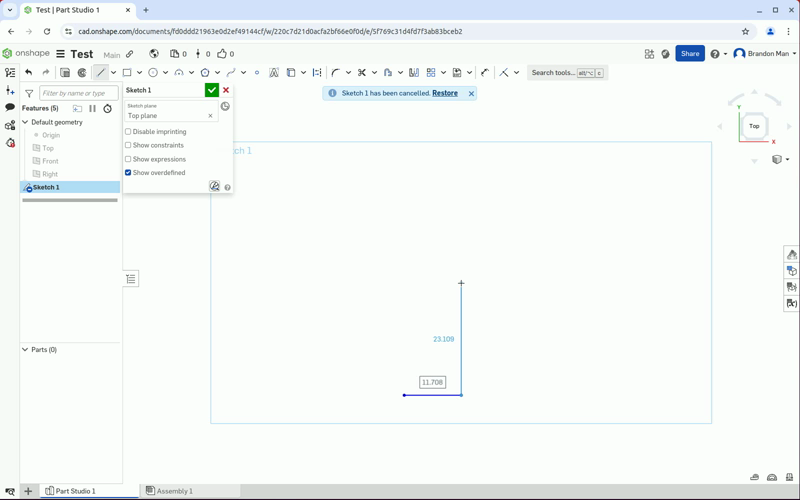
key_up(shift)
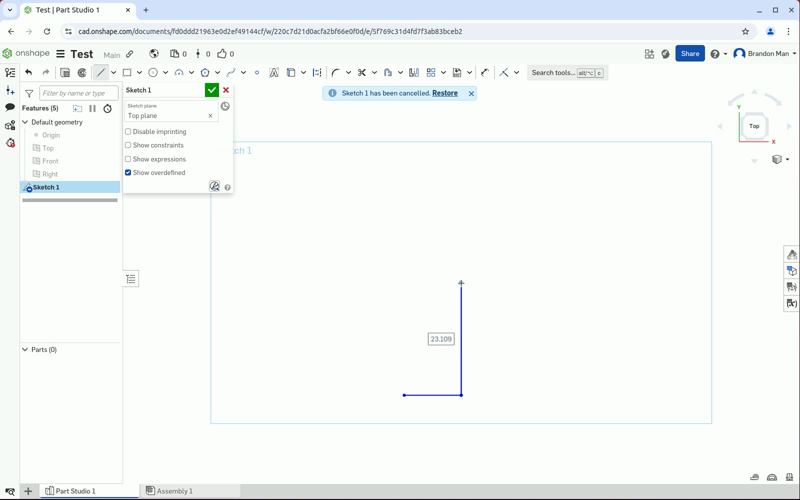
key_down(shift)
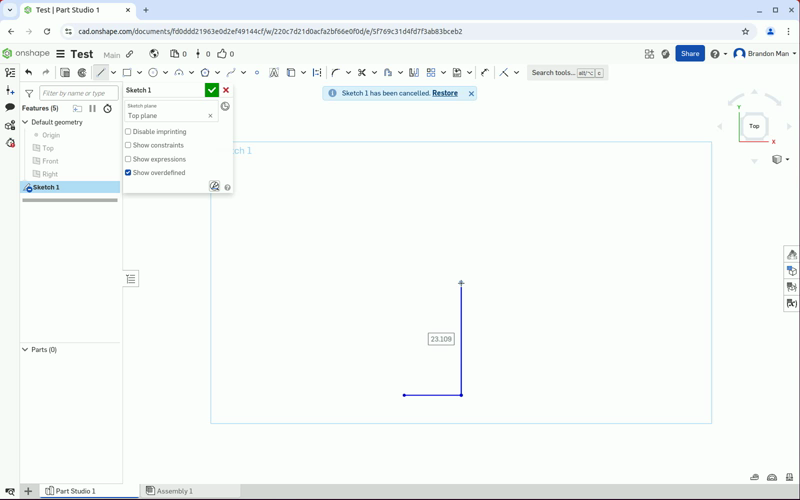
mouse_move(491, 282)
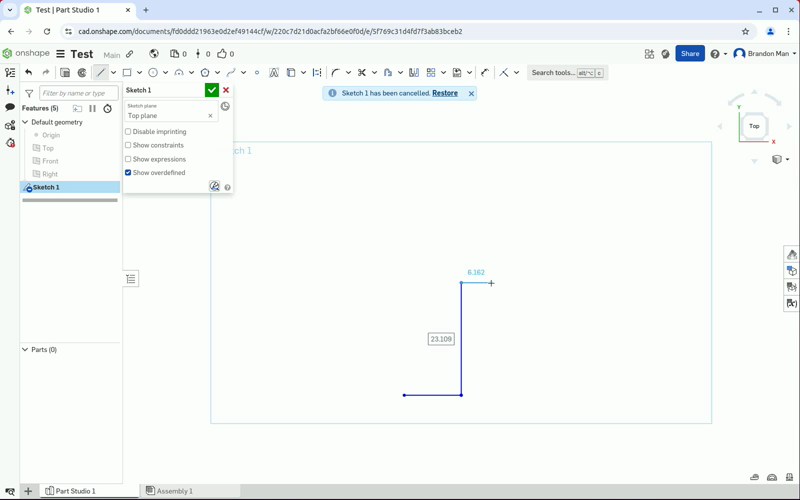
mouse_move(404, 282)
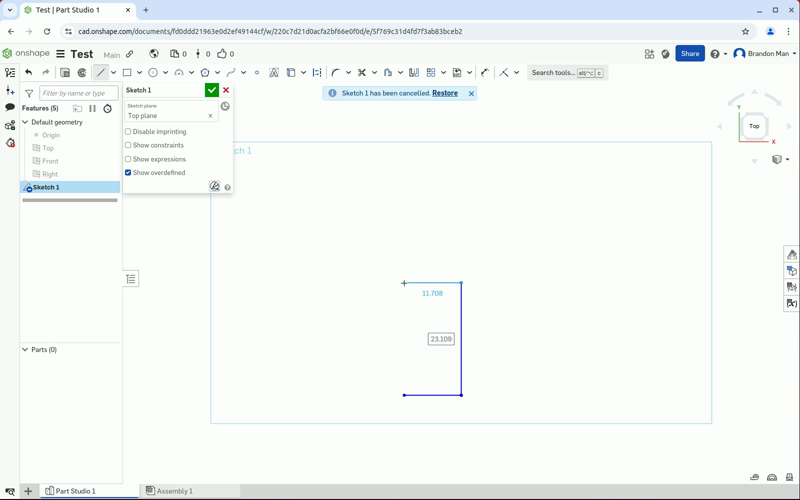
click(404, 282)
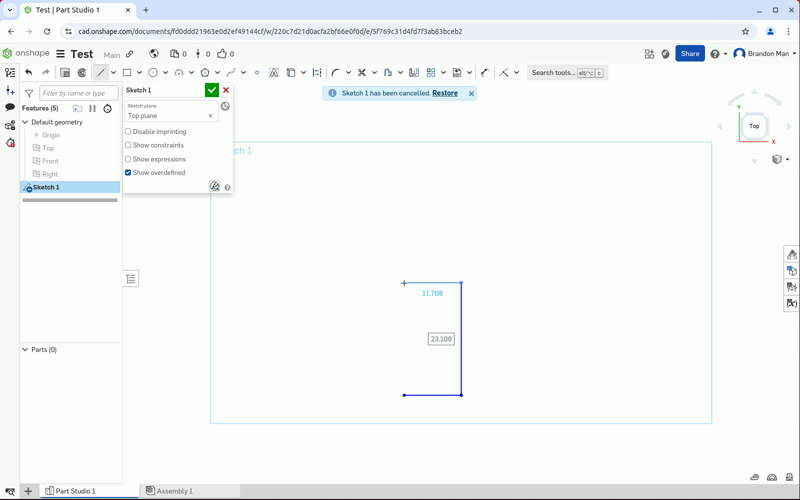
key_up(shift)
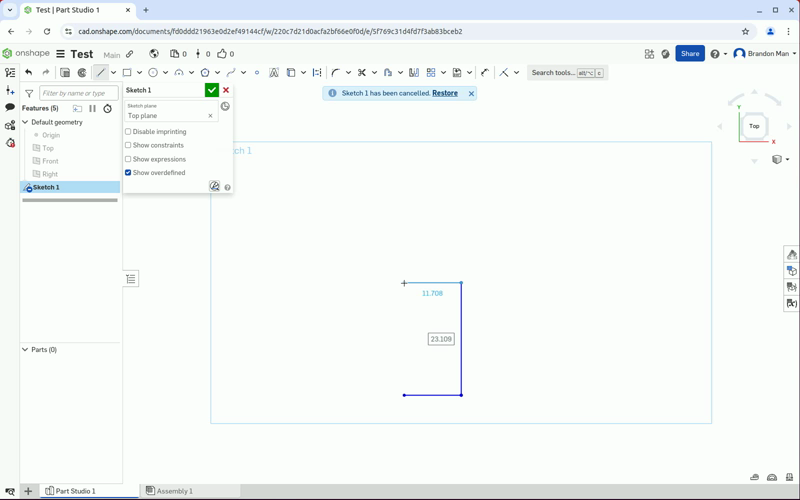
key_down(shift)
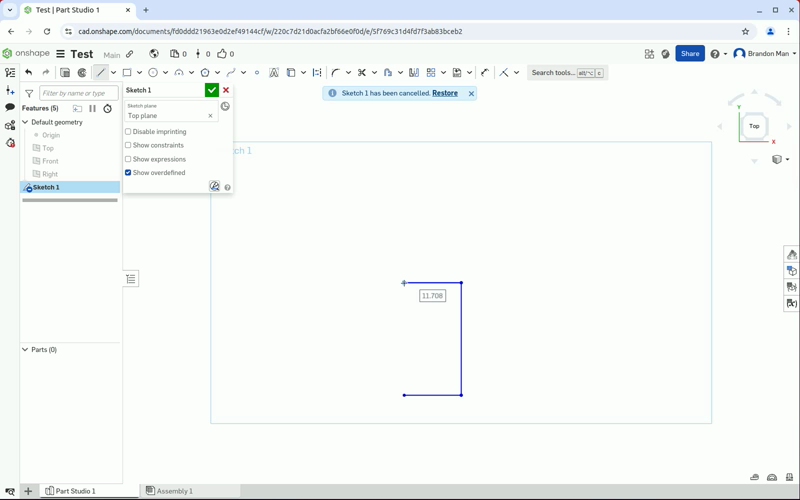
mouse_move(404, 395)
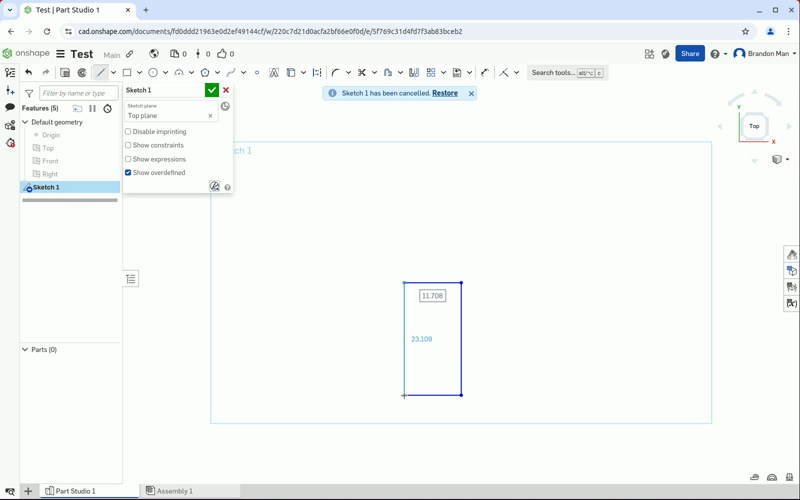
key_up(shift)
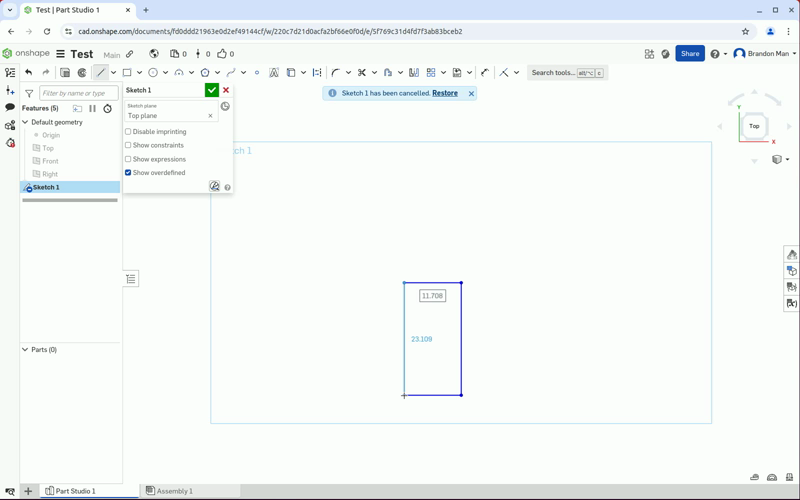
click(404, 395)
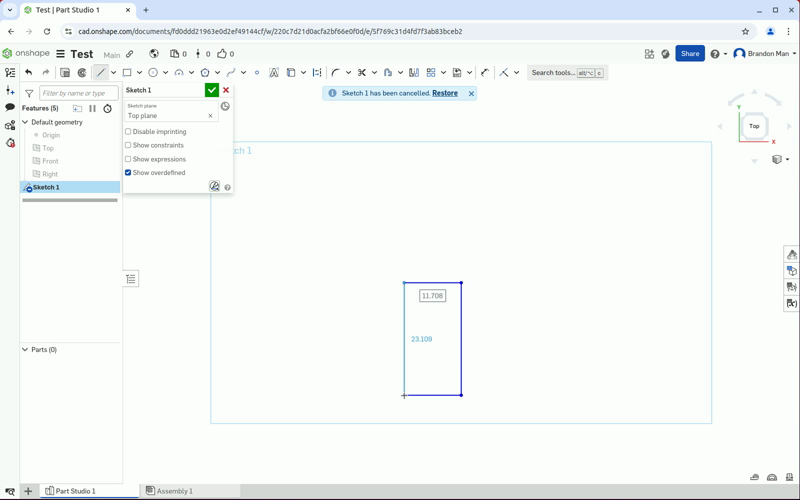
key(esc)
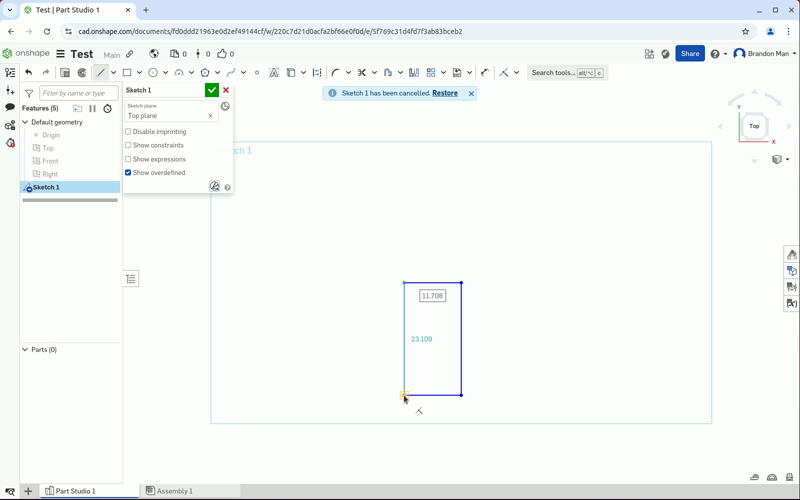
mouse_move(445, 374)
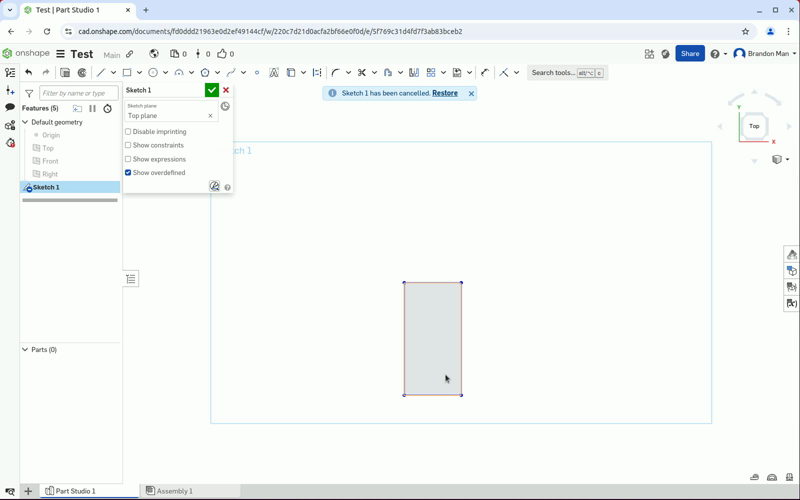
click(445, 374)
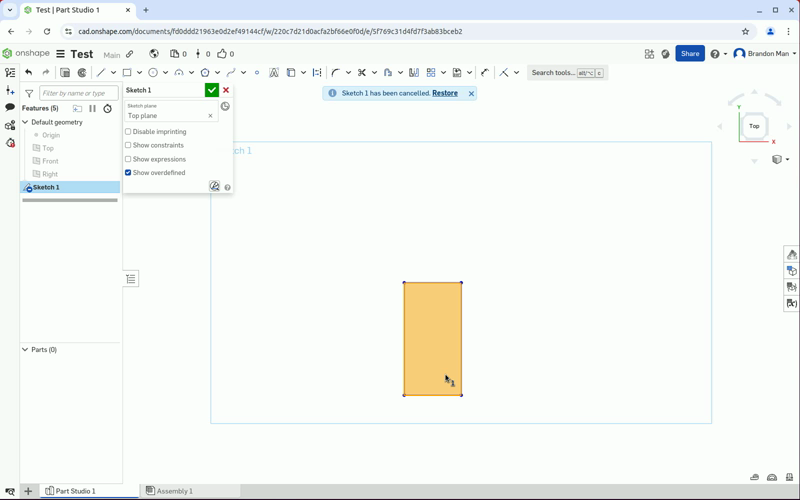
mouse_move(73, 352)
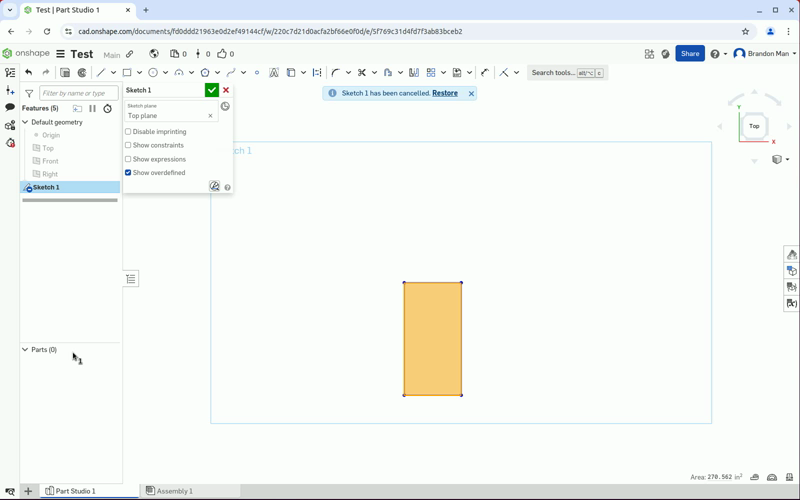
key(shift+y)
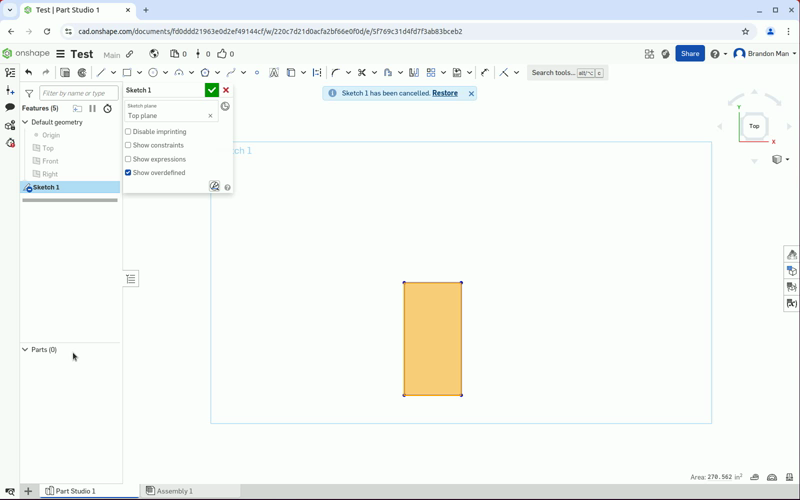
key(shift+e)
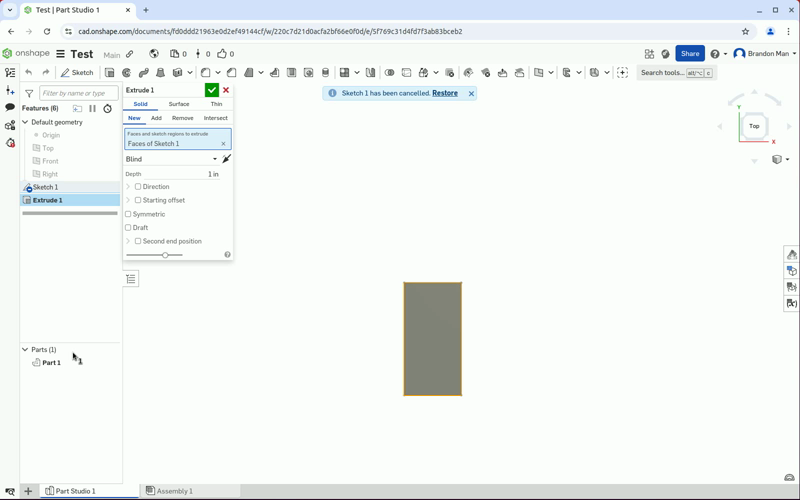
mouse_move(143, 106)
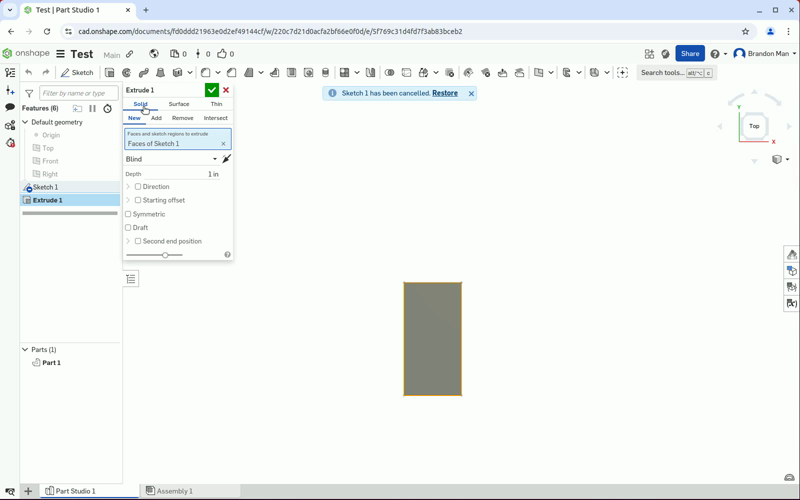
click(143, 106)
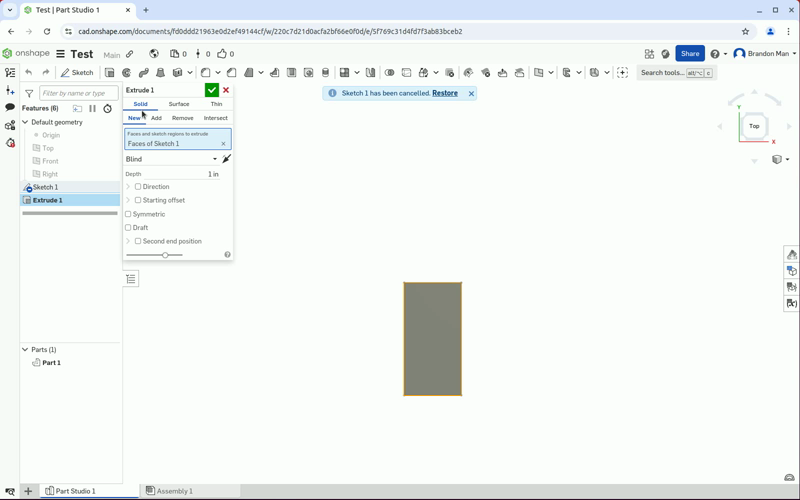
mouse_move(137, 120)
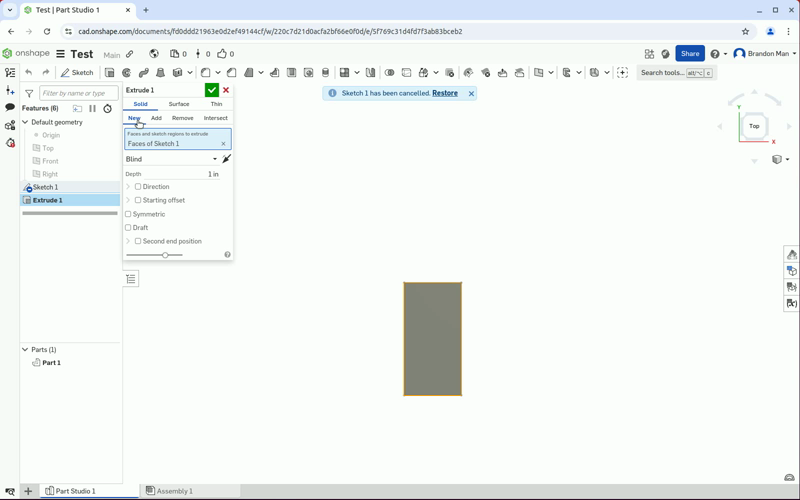
click(137, 120)
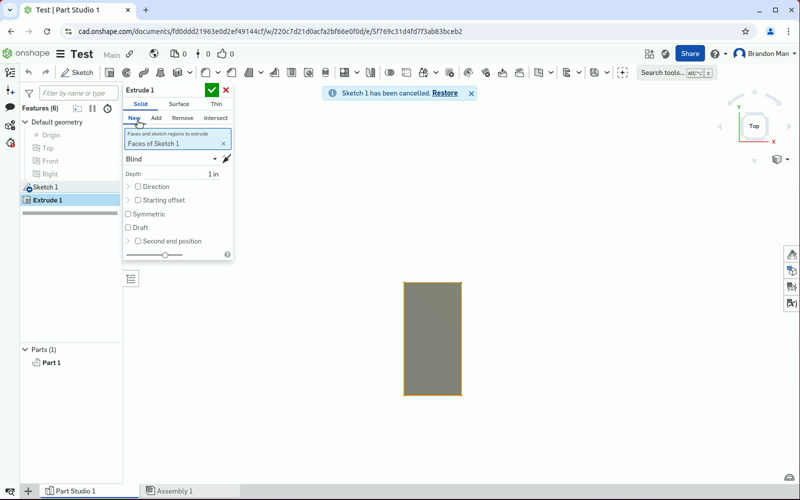
key(tab, 4)
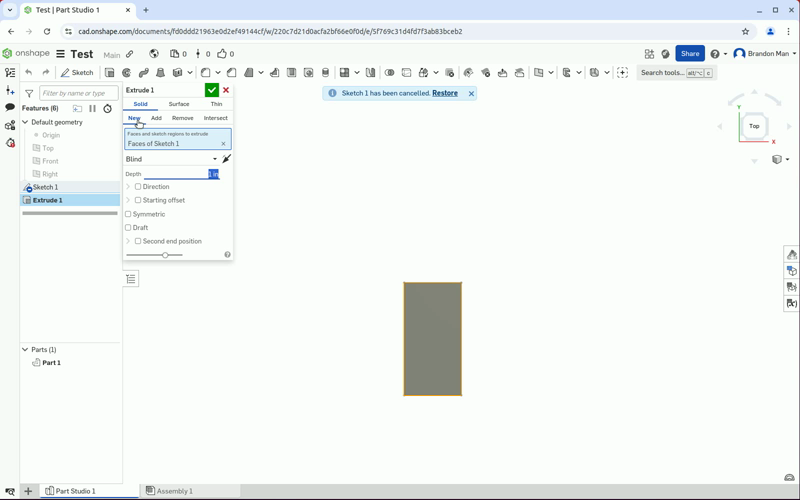
text(5.296)
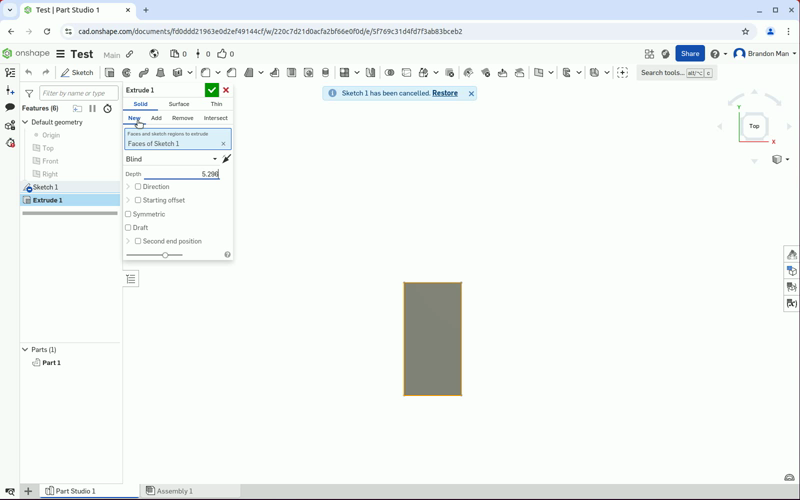
key(enter)
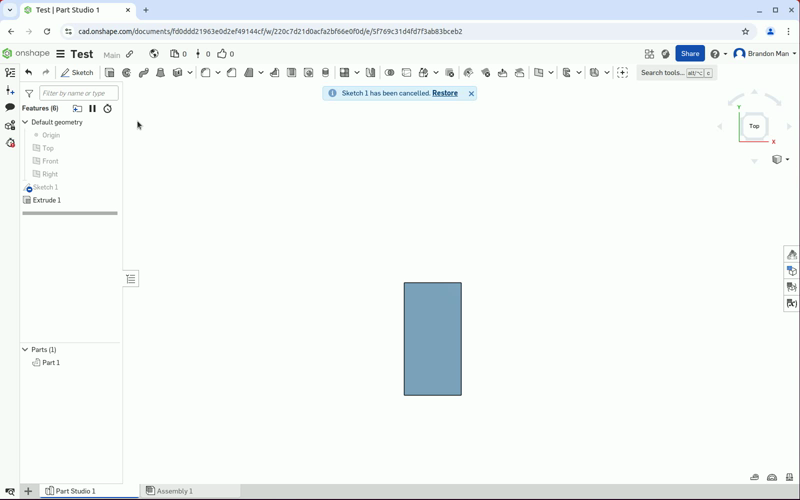
key(shift+h)
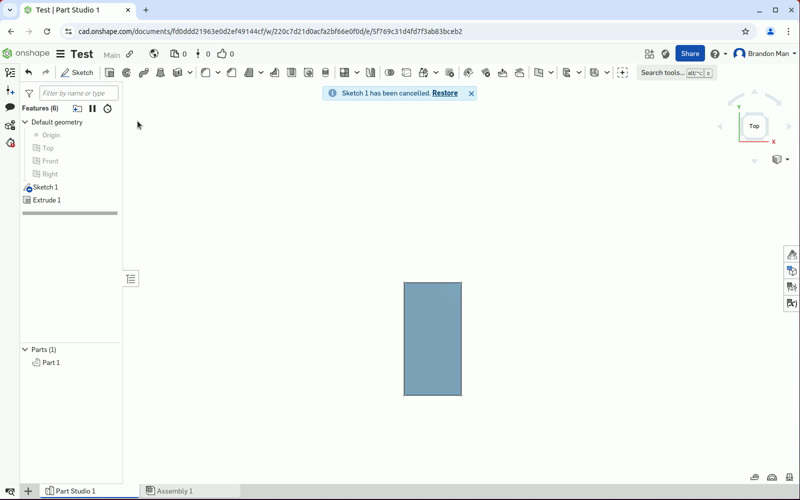
key(shift+h)
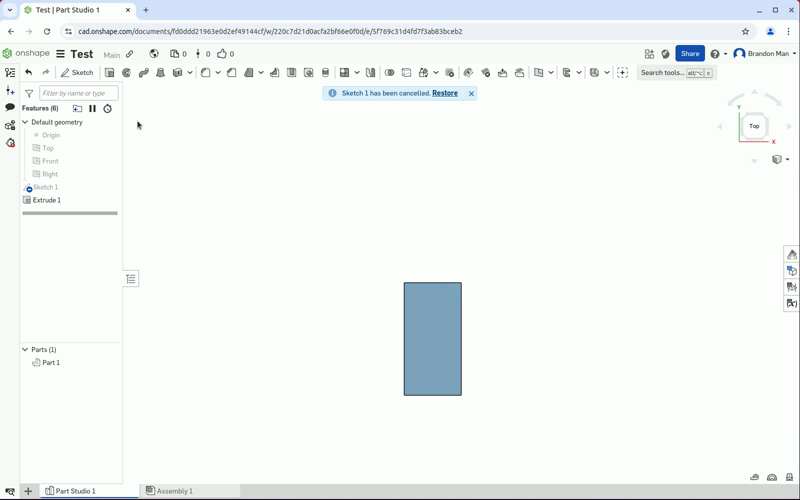
mouse_move(73, 189)
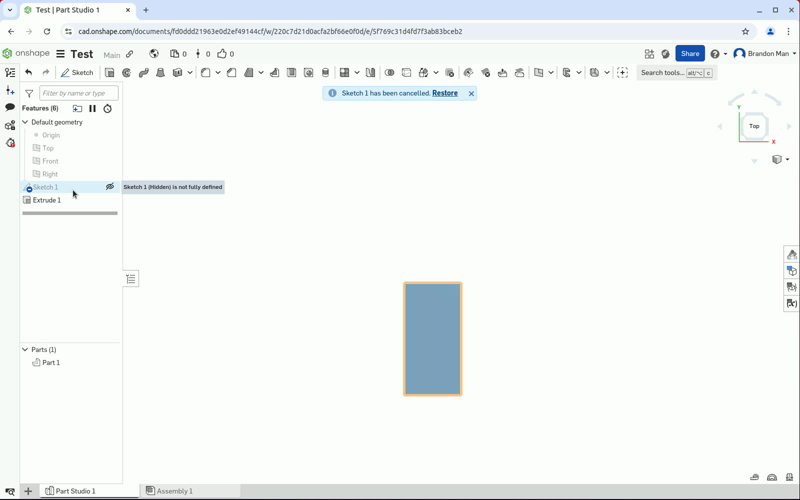
click(73, 189)
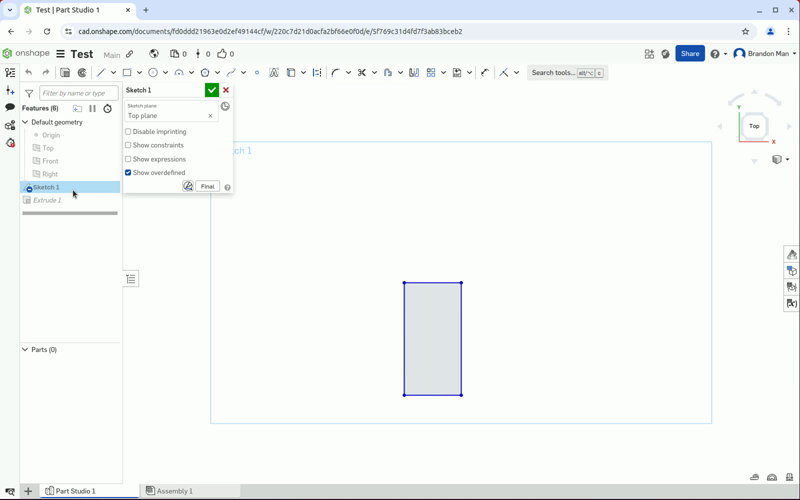
mouse_move(229, 92)
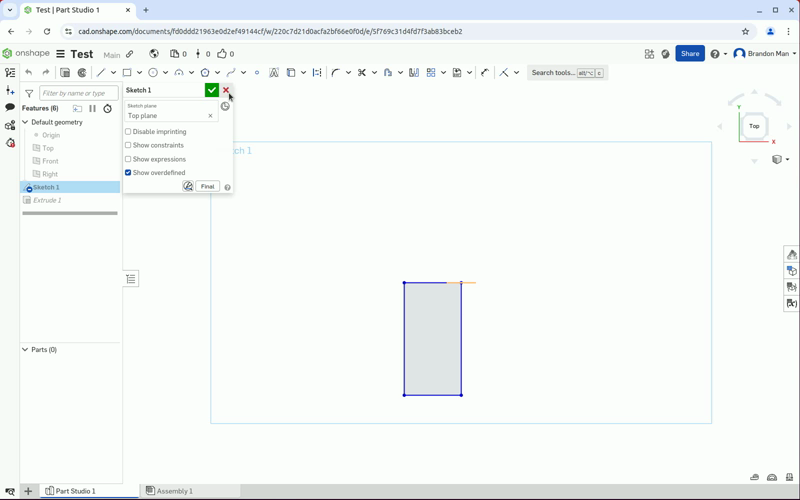
click(229, 92)
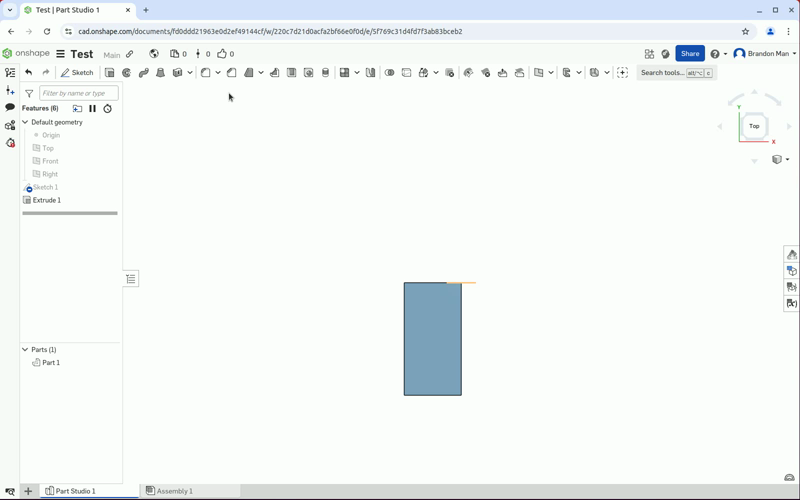
mouse_move(541, 75)
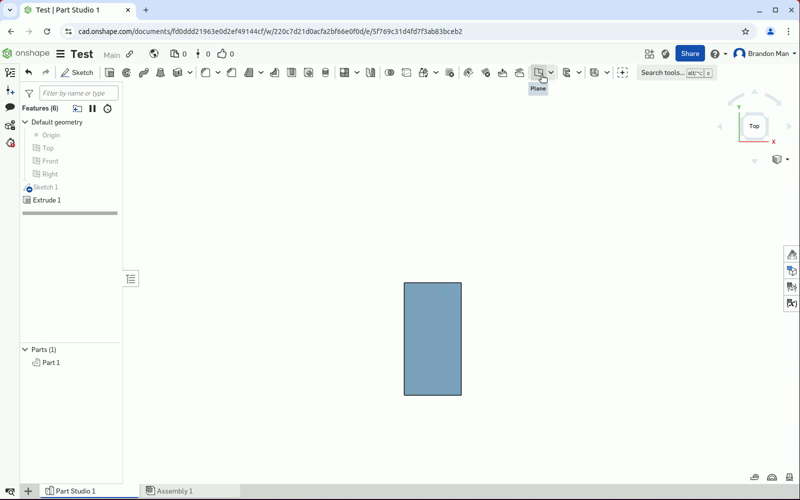
click(541, 75)
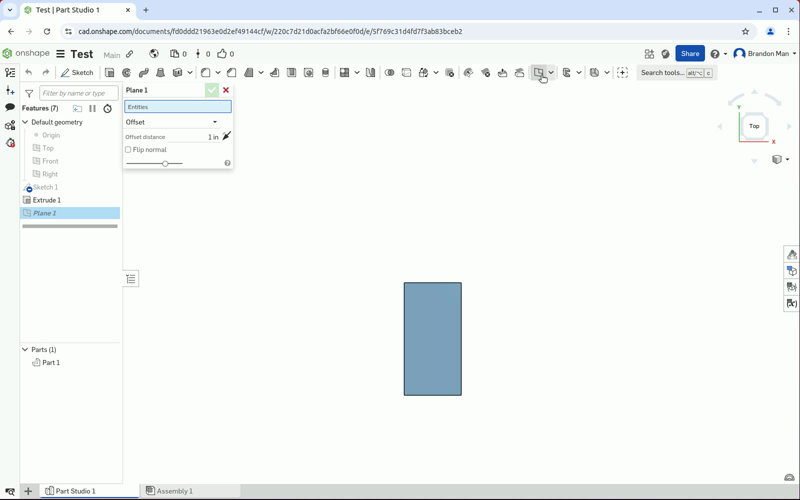
mouse_move(73, 150)
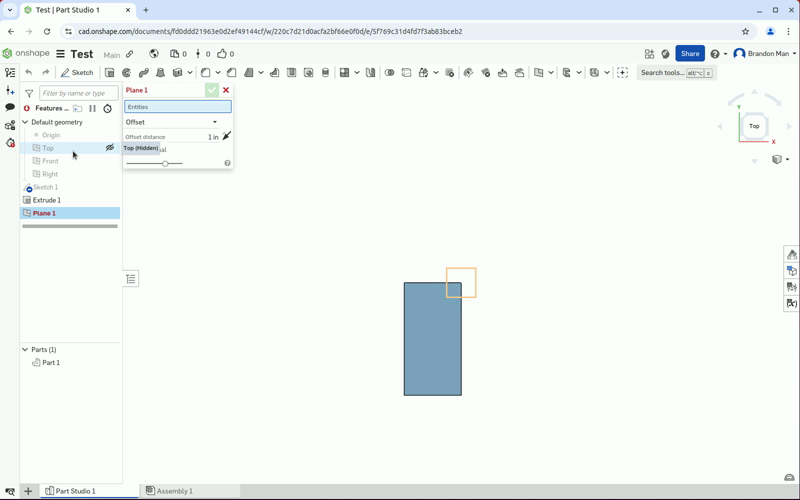
click(73, 150)
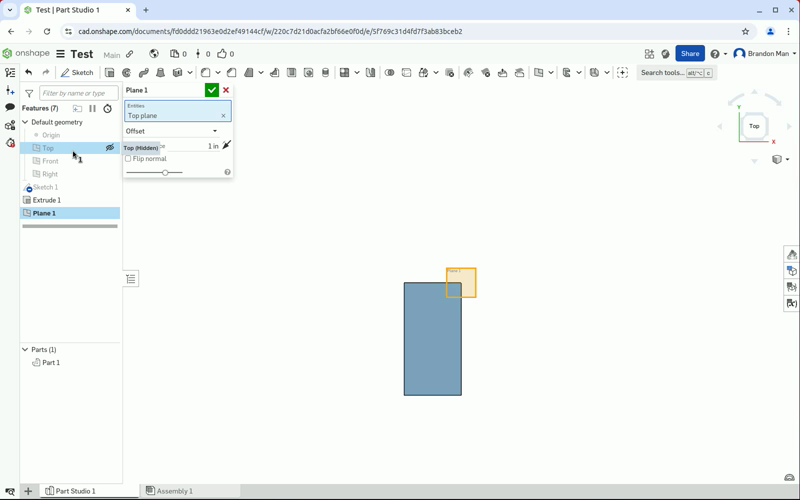
key(tab, 2)
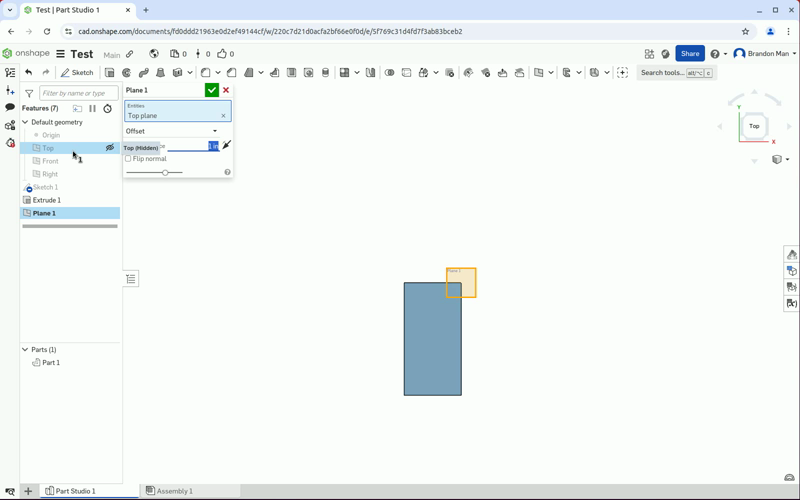
text(5.299)
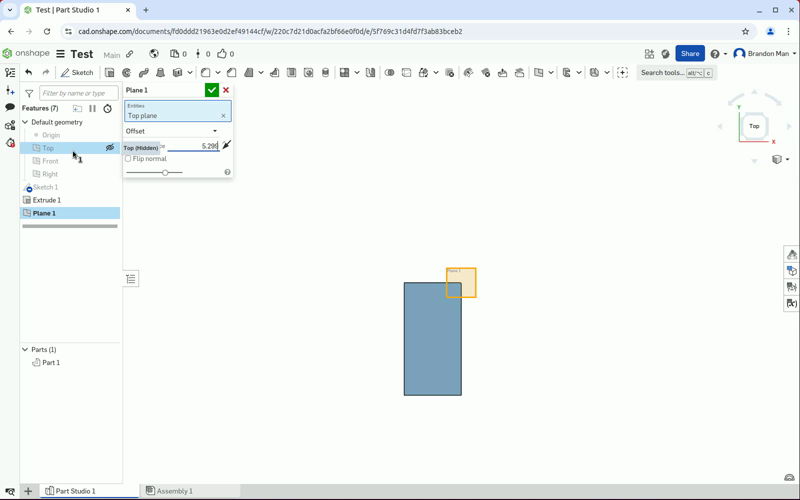
key(enter, 2)
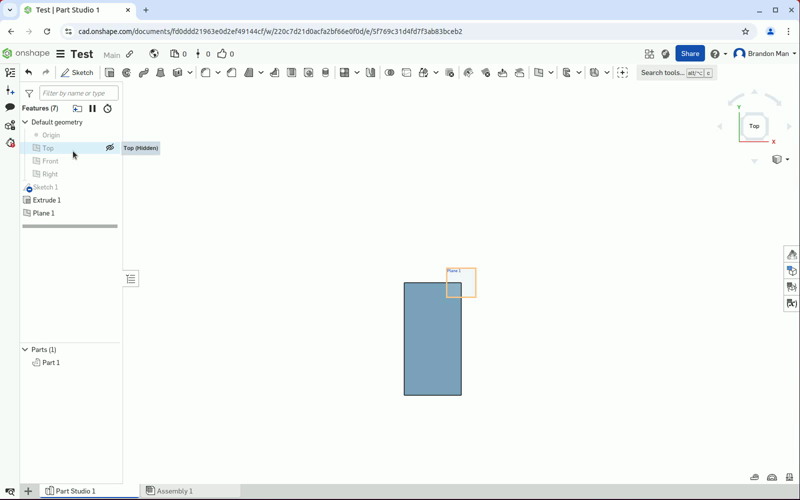
key(shift+s)
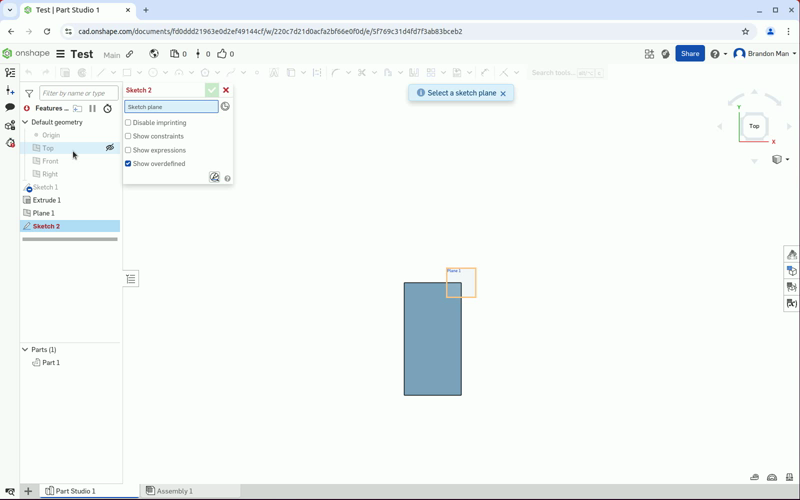
mouse_move(73, 215)
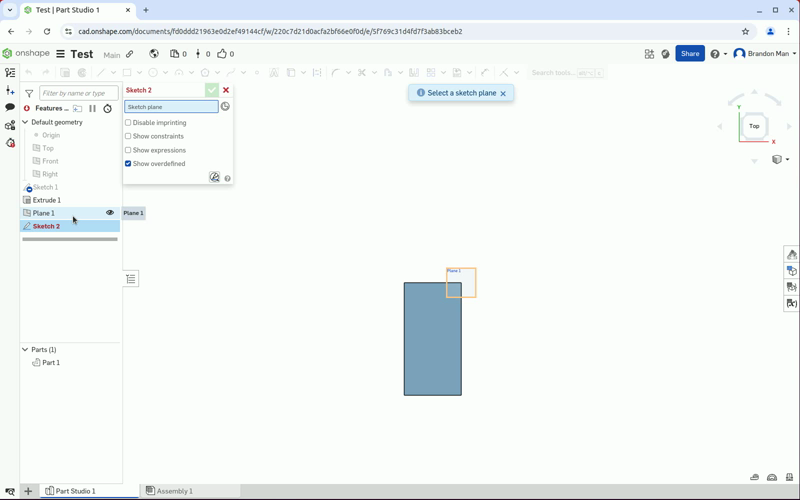
click(73, 215)
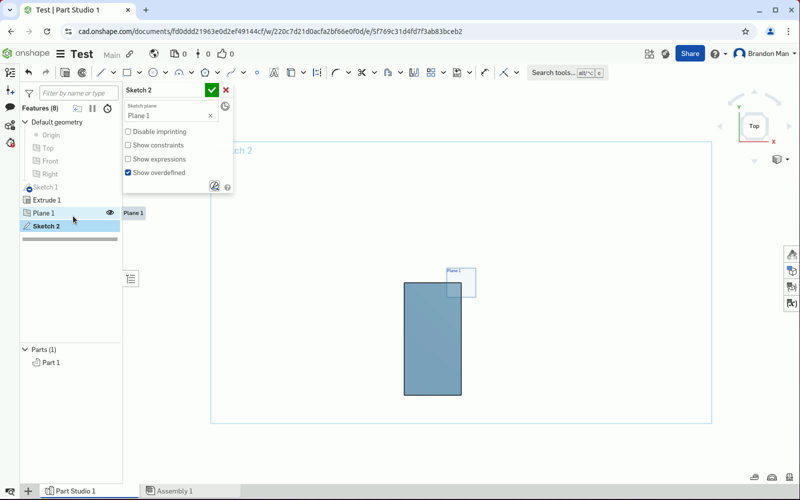
mouse_move(73, 352)
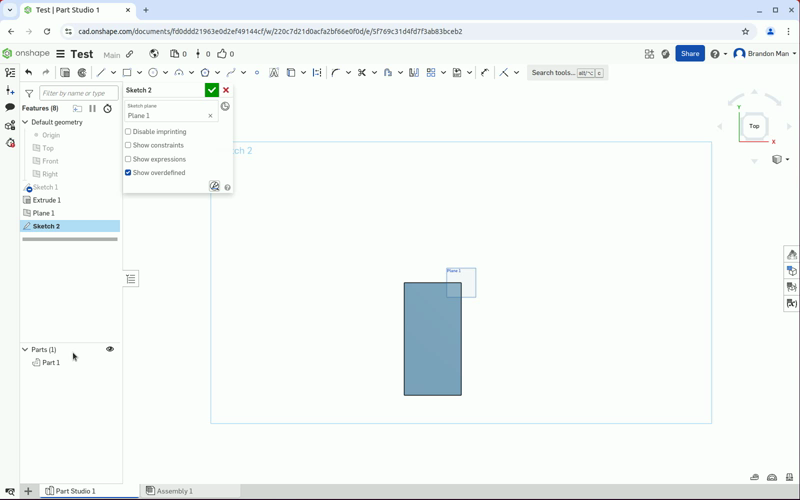
key(y)
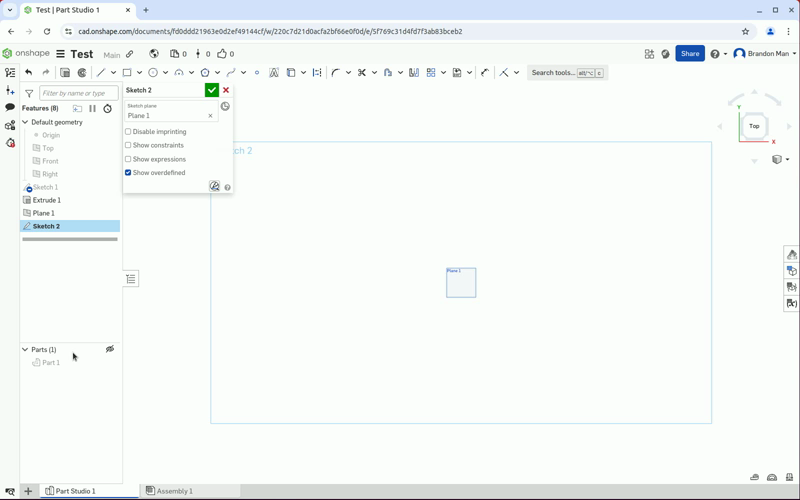
key(l)
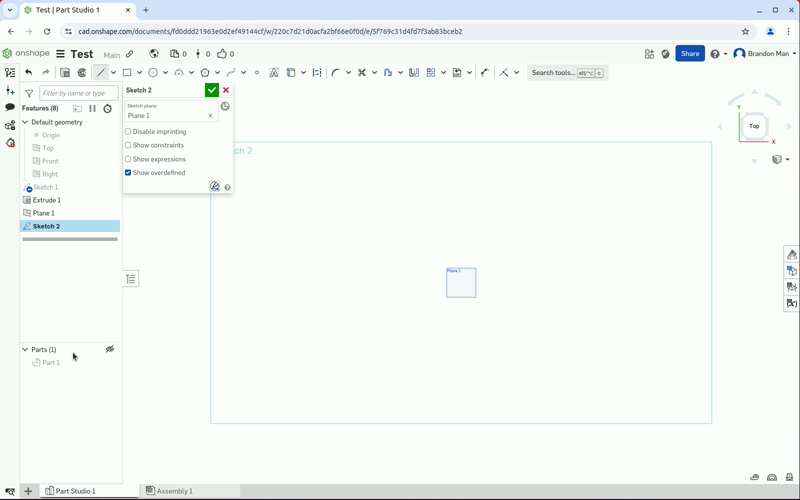
key_down(shift)
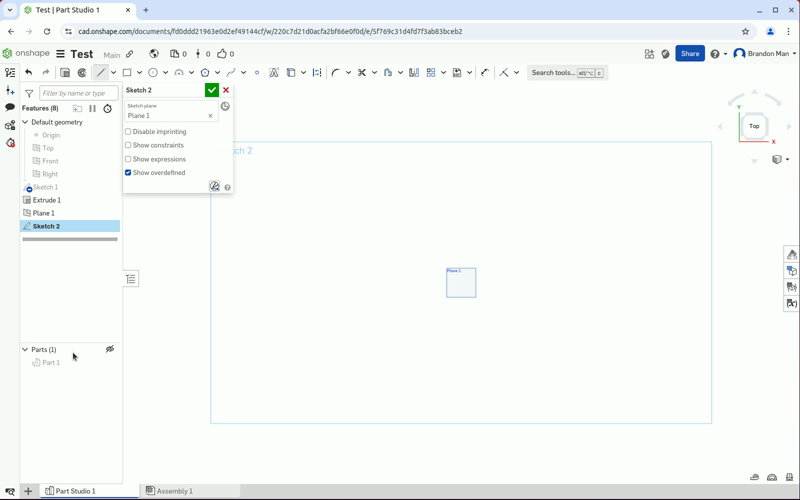
mouse_move(404, 312)
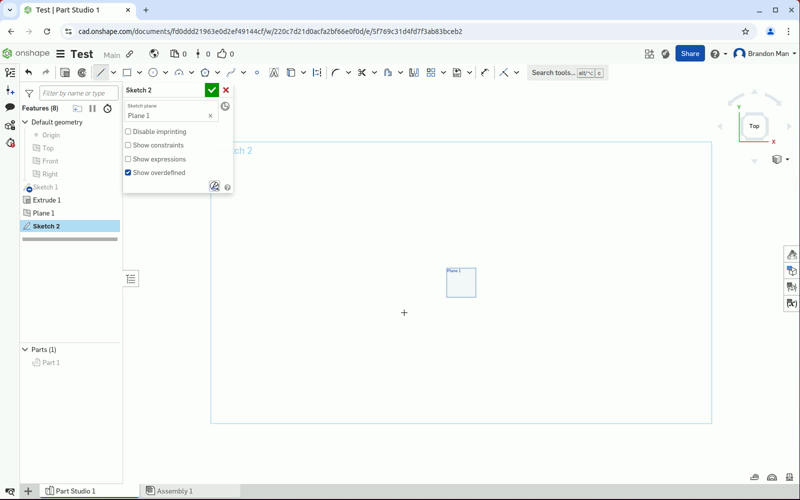
click(404, 312)
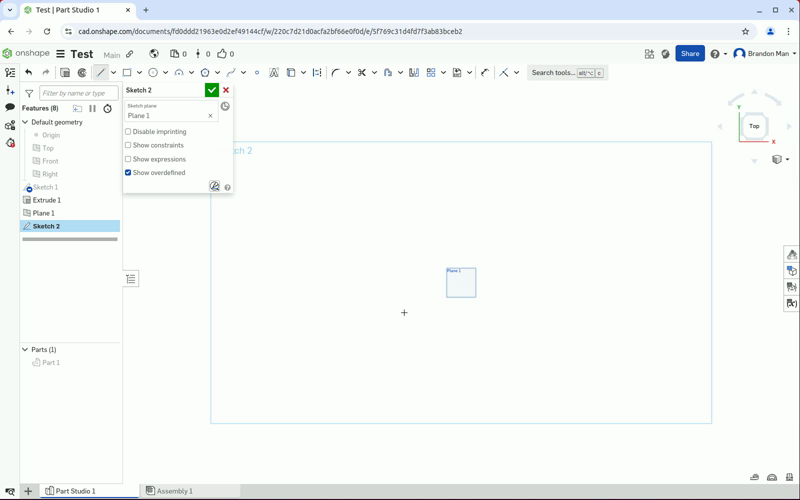
key_up(shift)
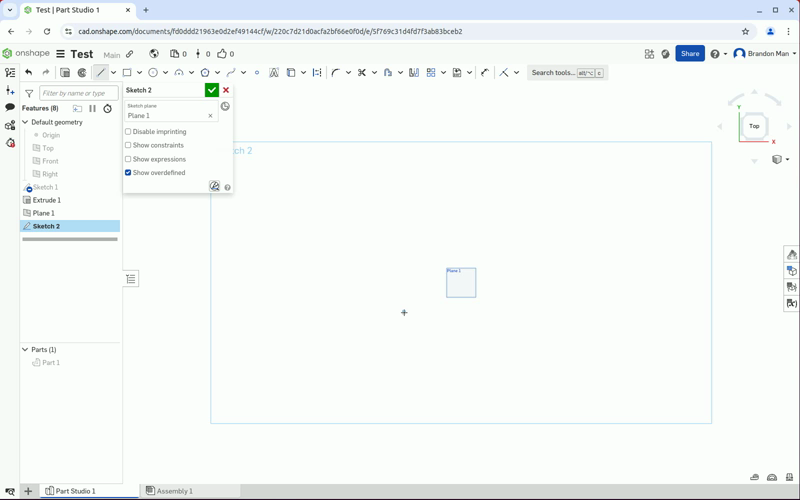
key_down(shift)
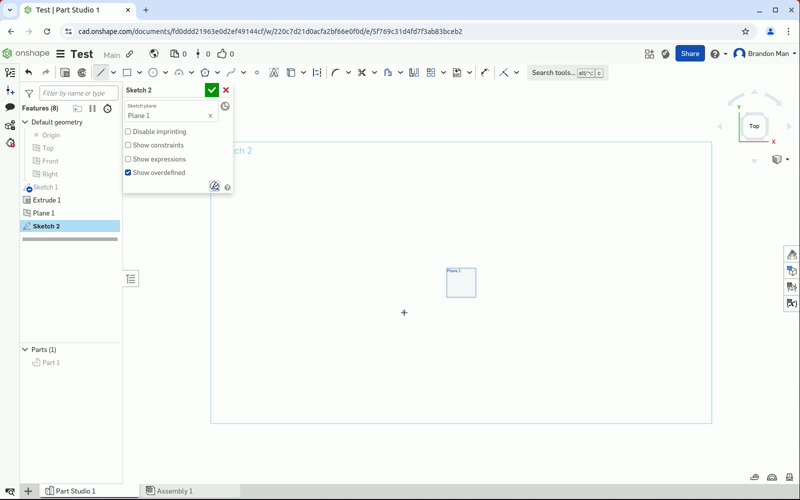
mouse_move(434, 312)
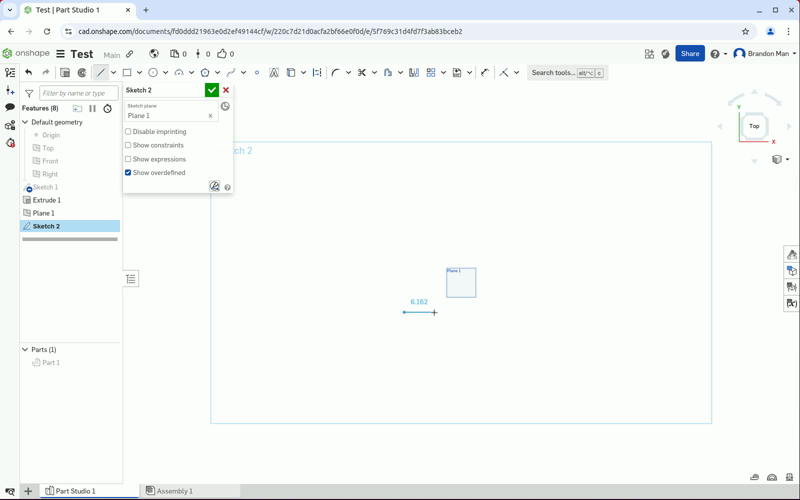
mouse_move(461, 312)
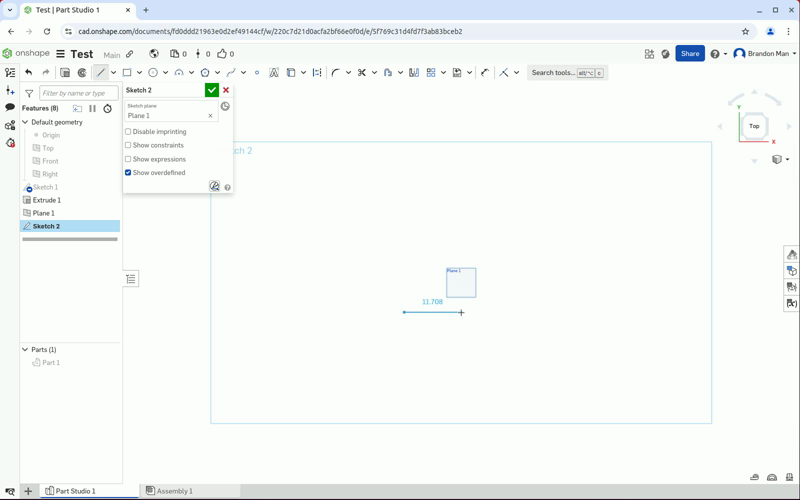
click(461, 312)
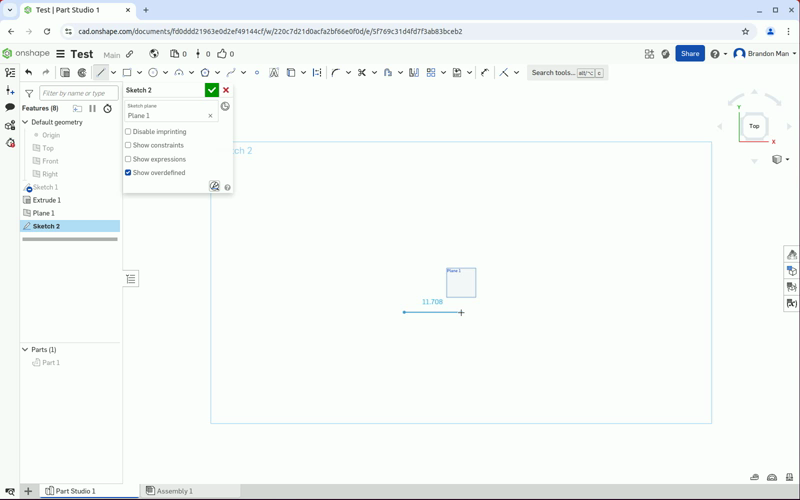
key_up(shift)
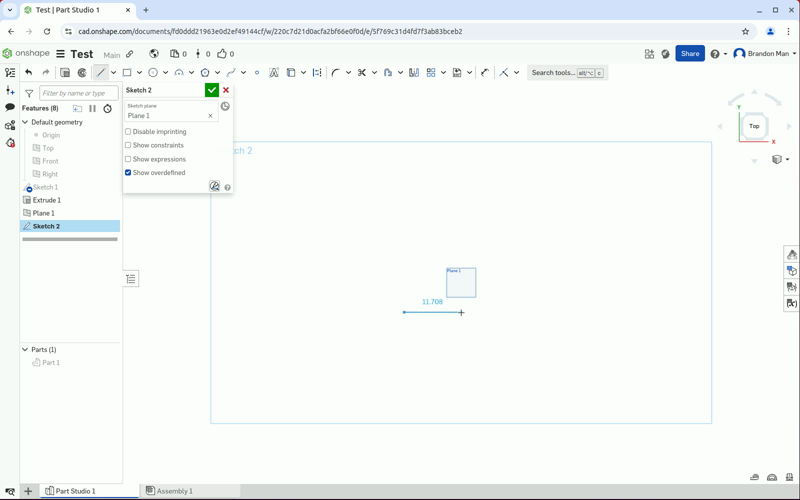
key_down(shift)
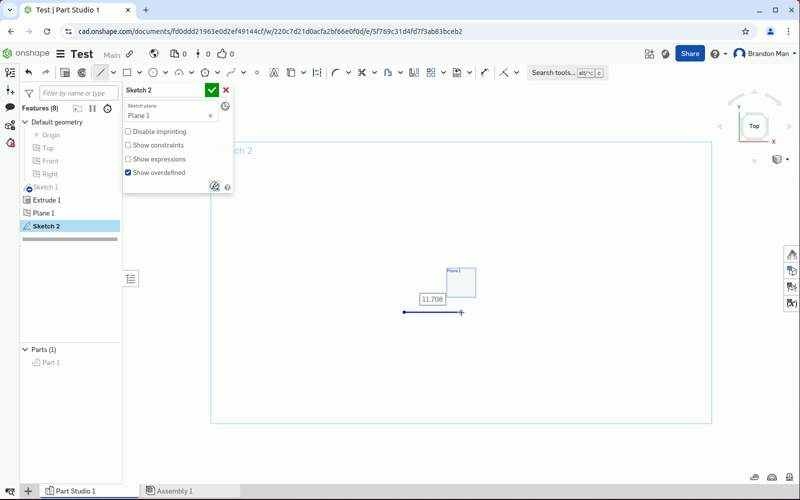
mouse_move(491, 312)
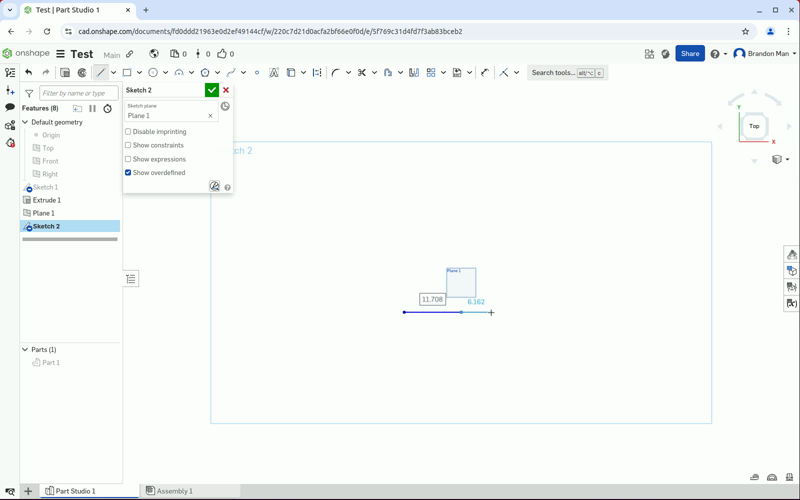
mouse_move(461, 282)
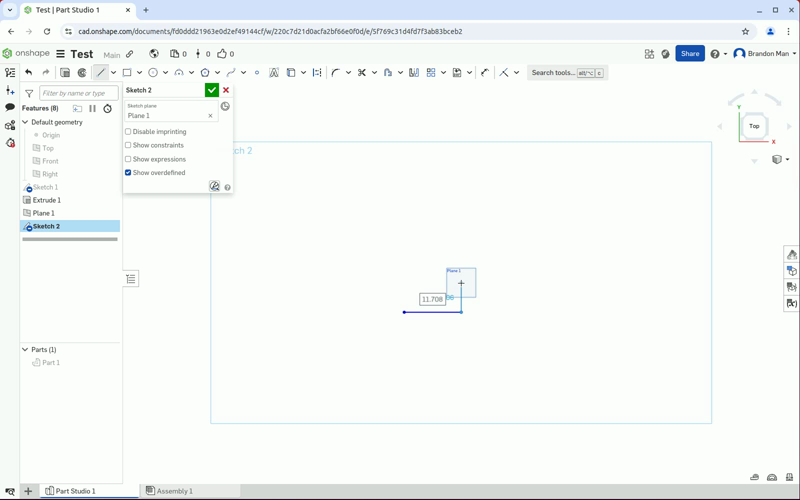
click(461, 282)
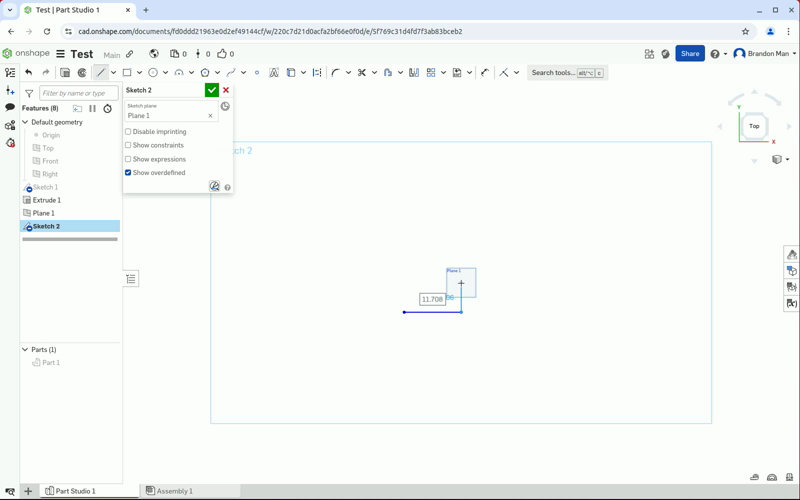
key_up(shift)
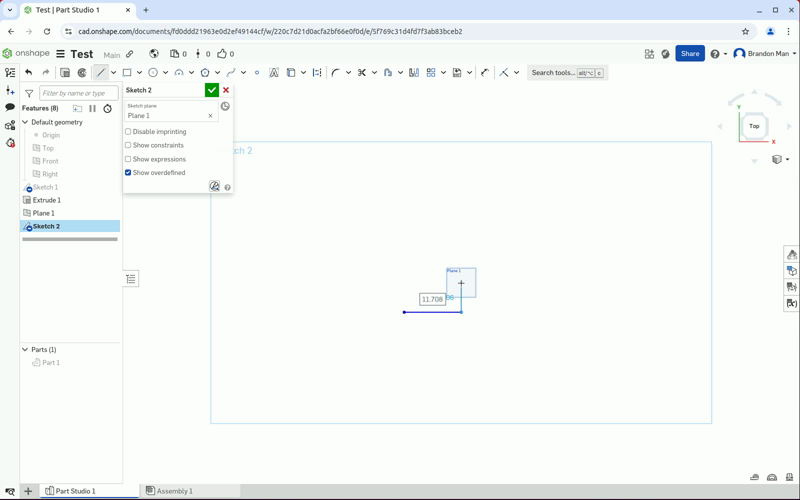
key_down(shift)
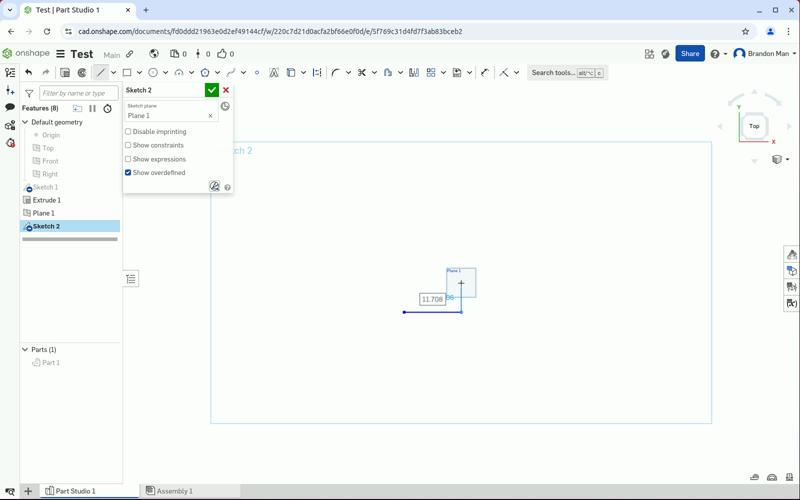
mouse_move(491, 282)
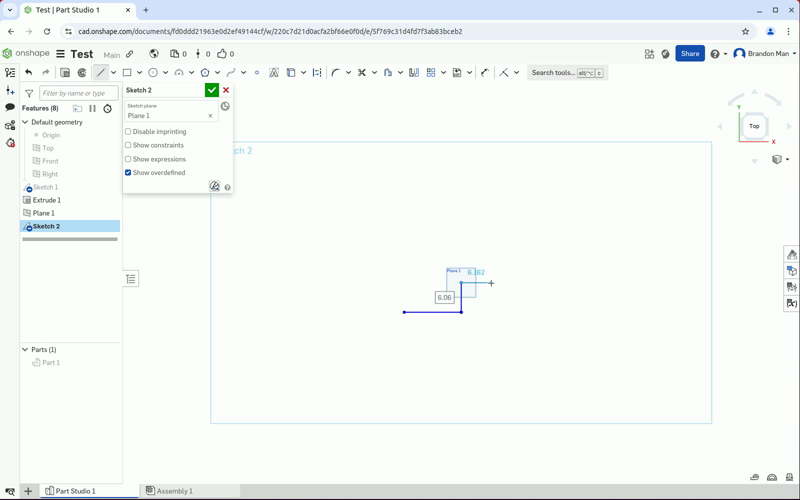
mouse_move(404, 282)
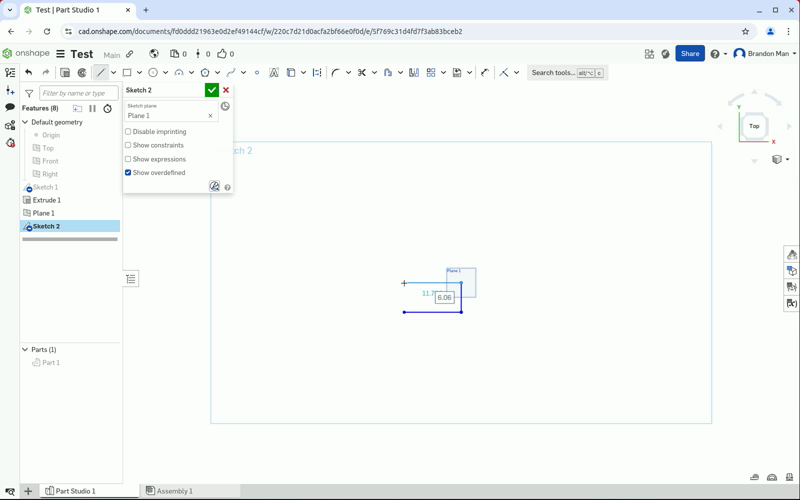
click(404, 282)
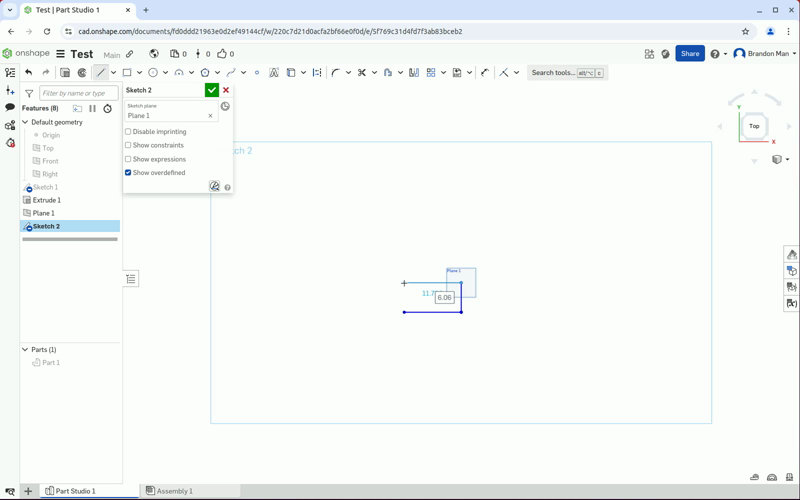
key_up(shift)
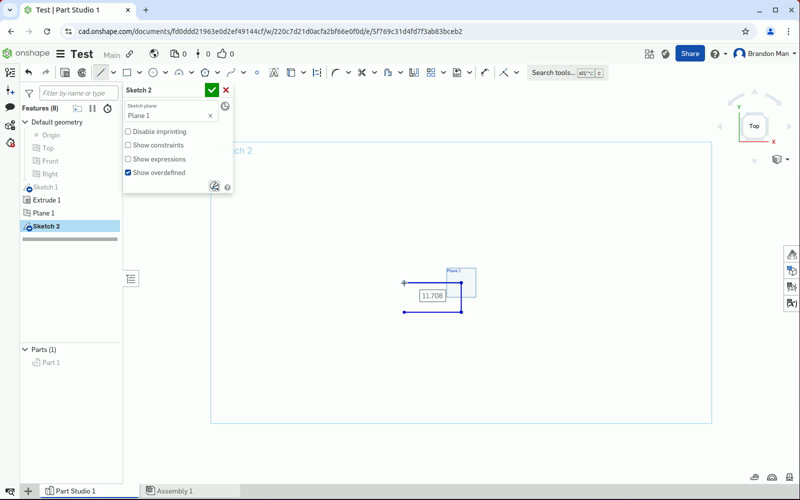
mouse_move(434, 282)
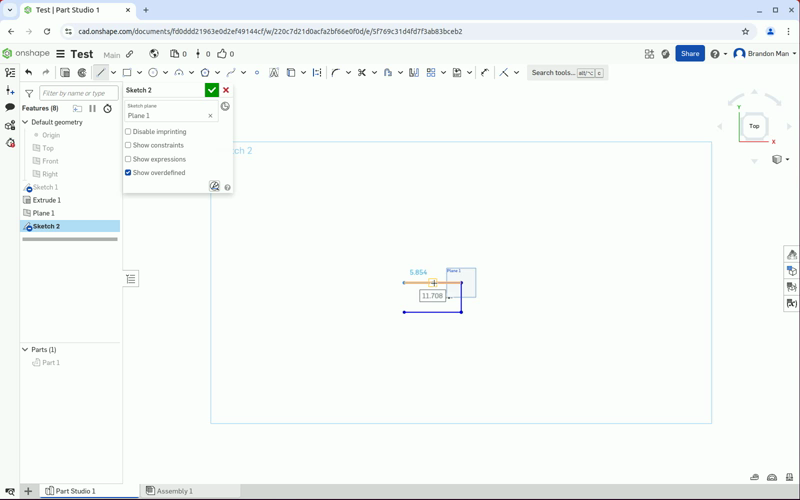
key_down(shift)
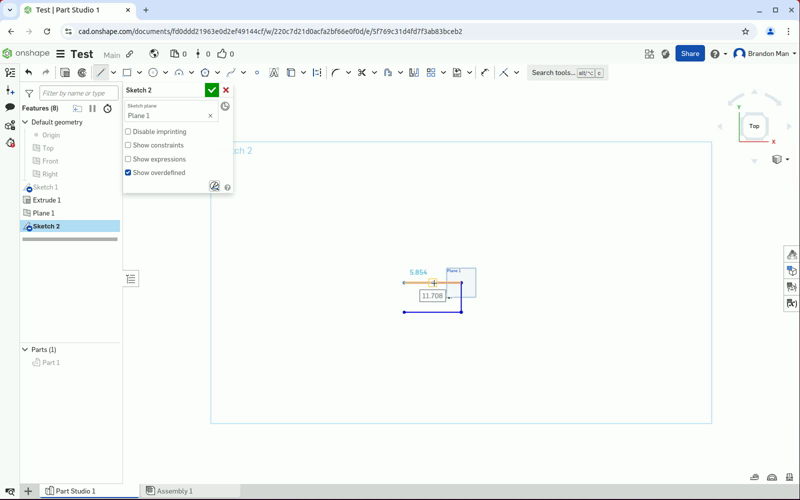
mouse_move(404, 312)
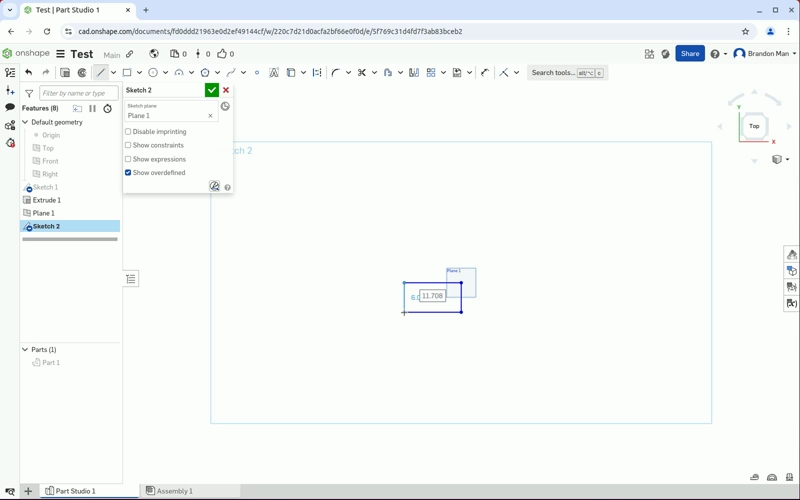
key_up(shift)
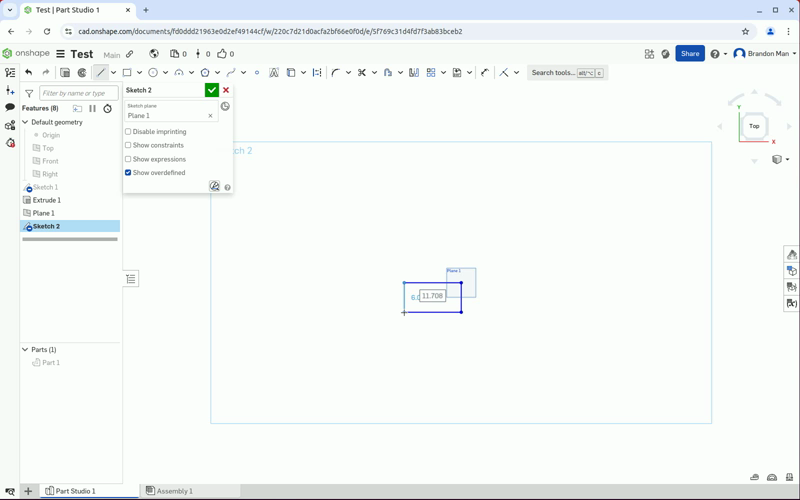
click(404, 312)
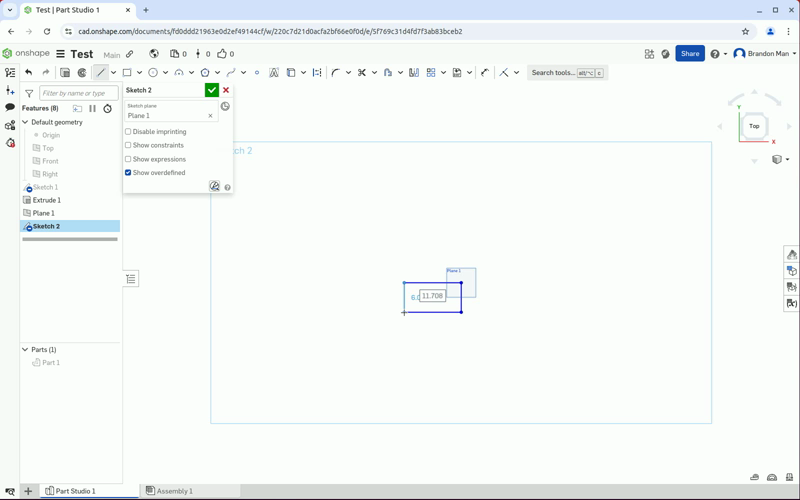
key(esc)
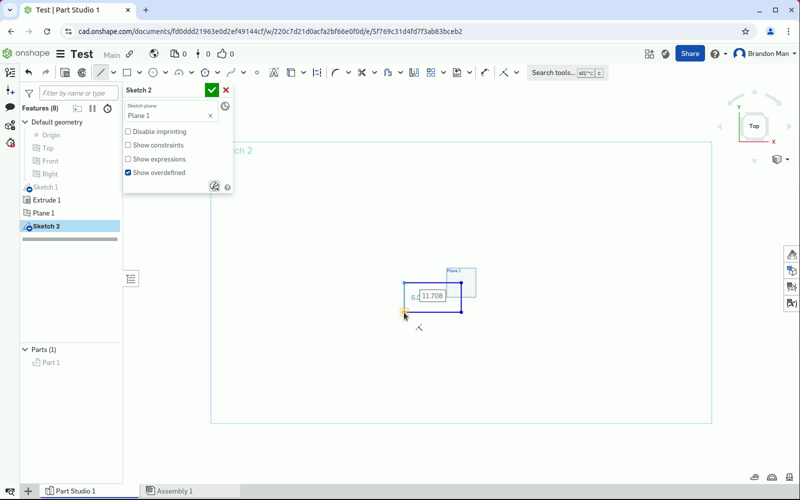
mouse_move(438, 293)
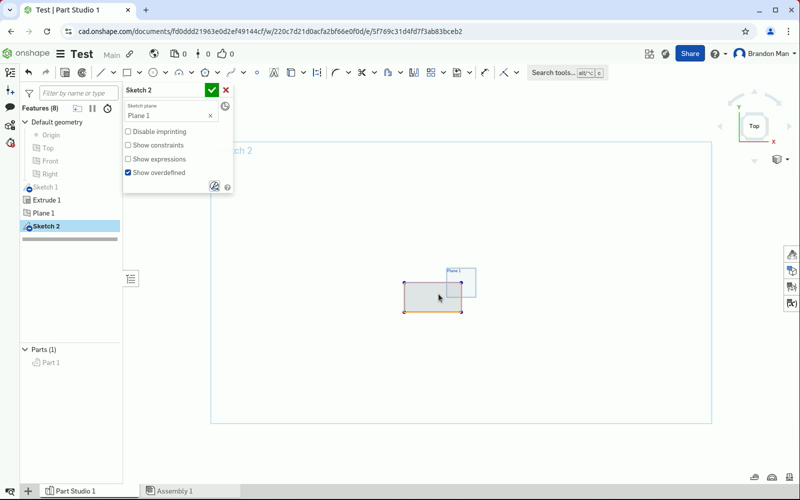
scroll(6)
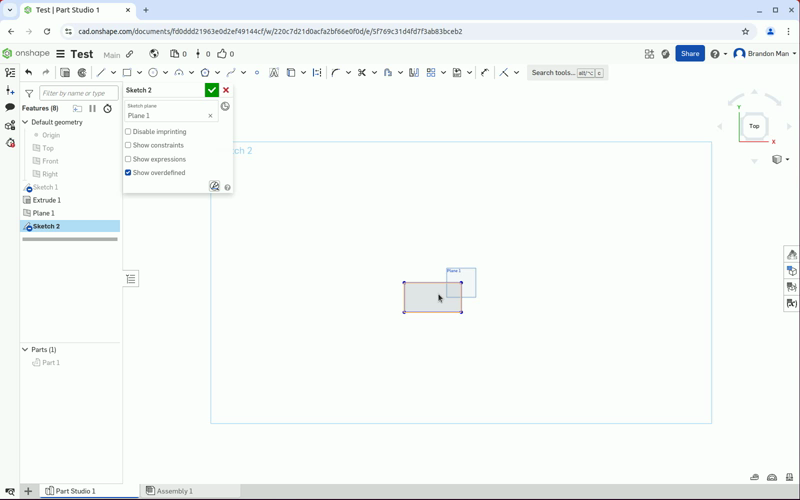
scroll(6)
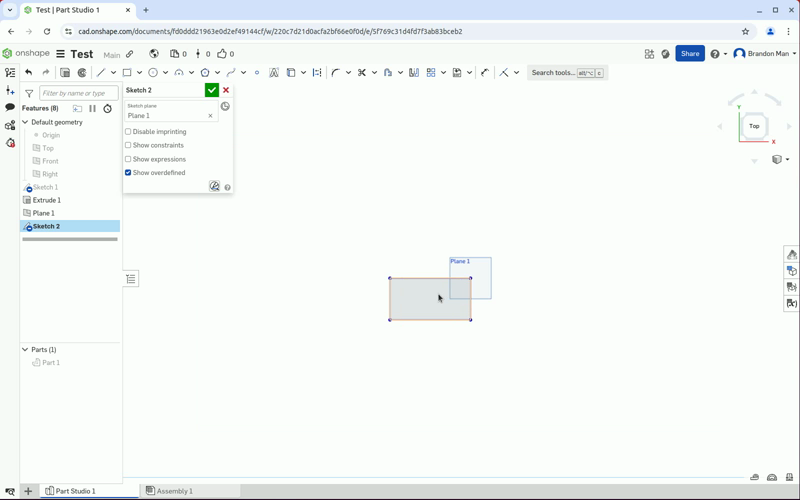
scroll(6)
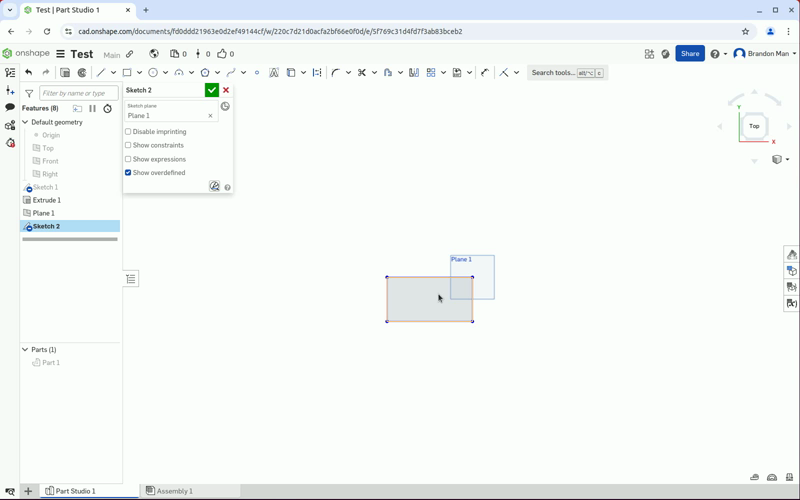
scroll(6)
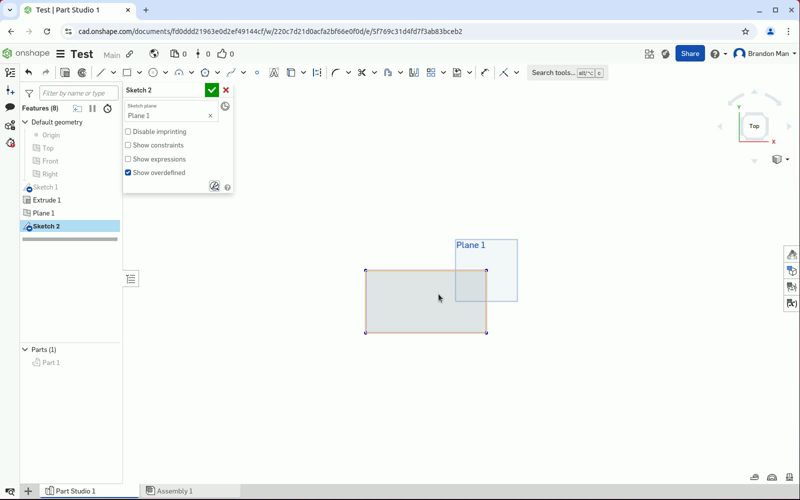
scroll(6)
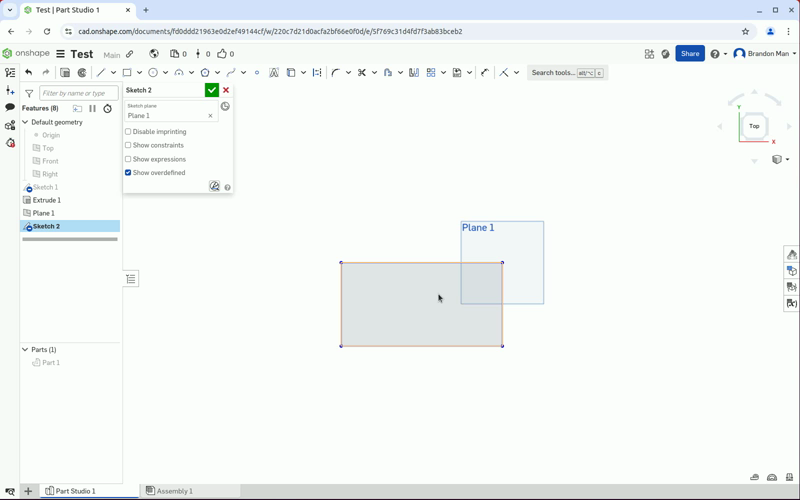
scroll(6)
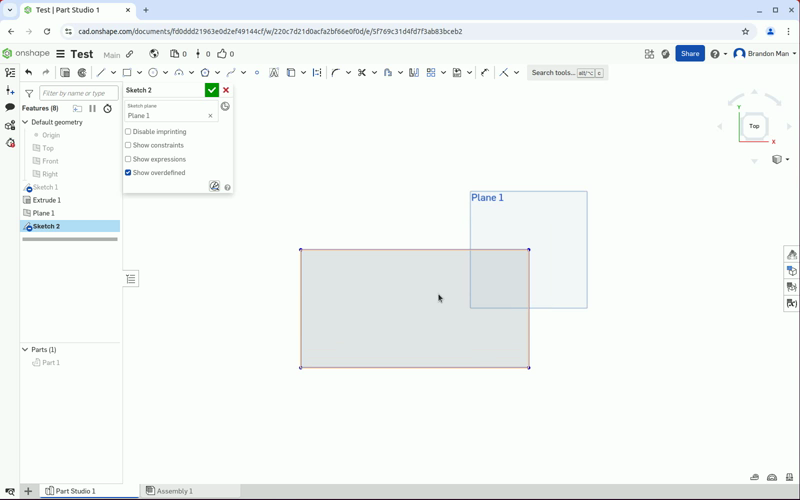
scroll(6)
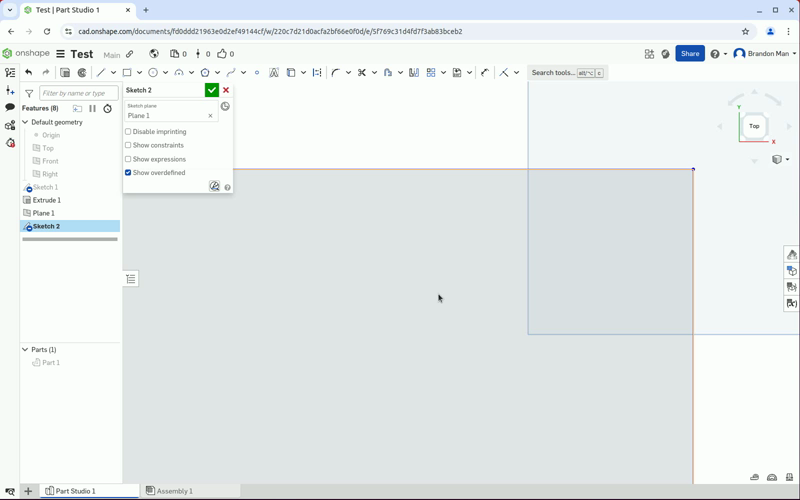
click(438, 293)
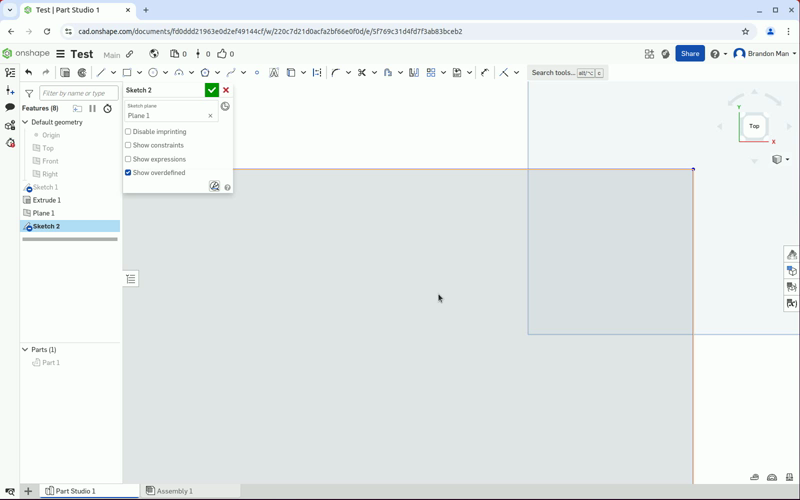
scroll(-6)
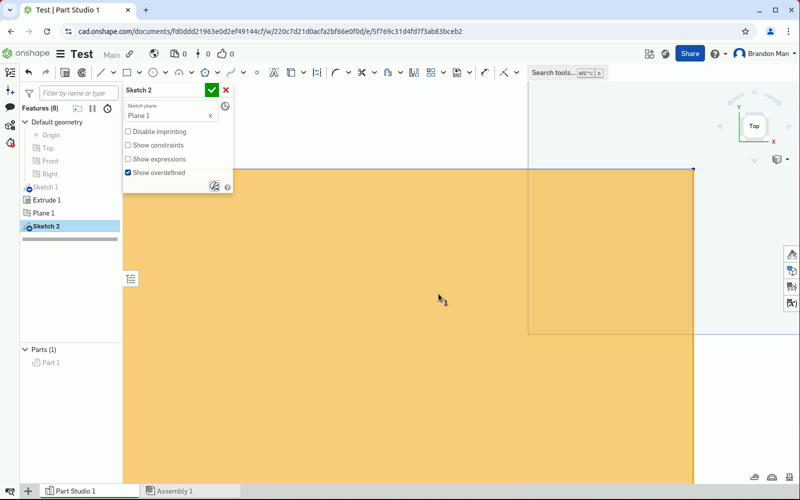
scroll(-6)
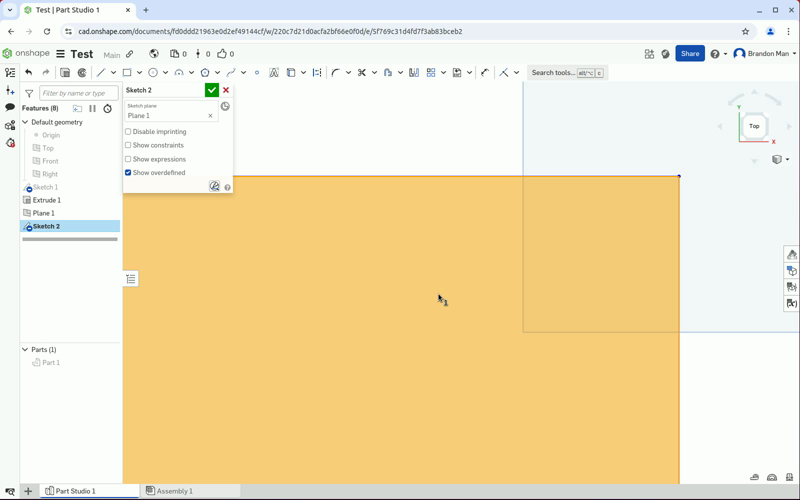
scroll(-6)
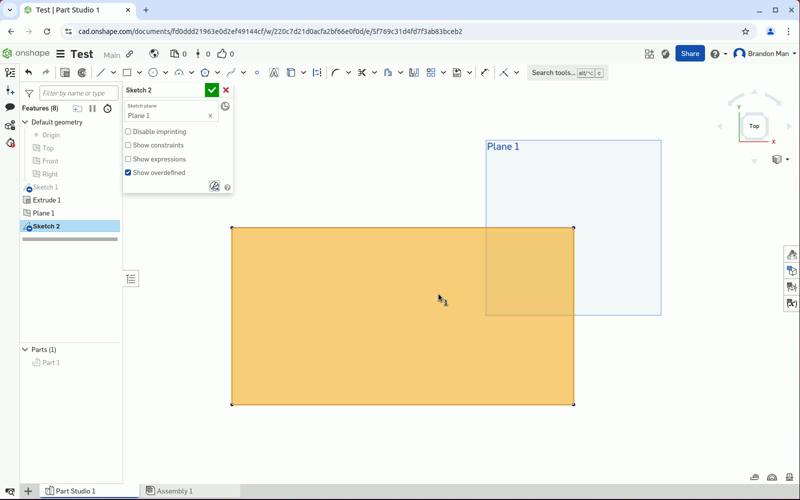
scroll(-6)
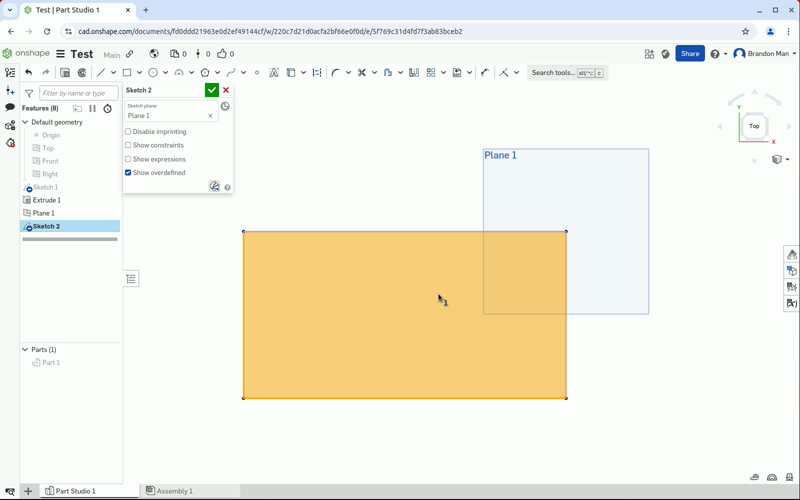
scroll(-6)
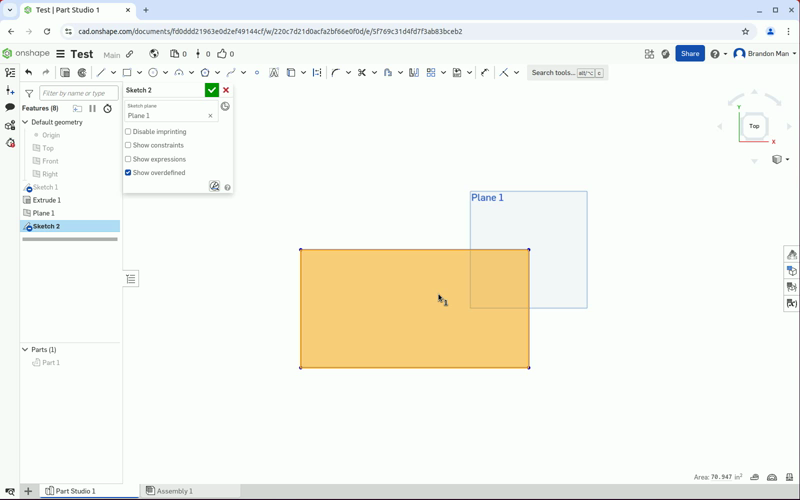
scroll(-6)
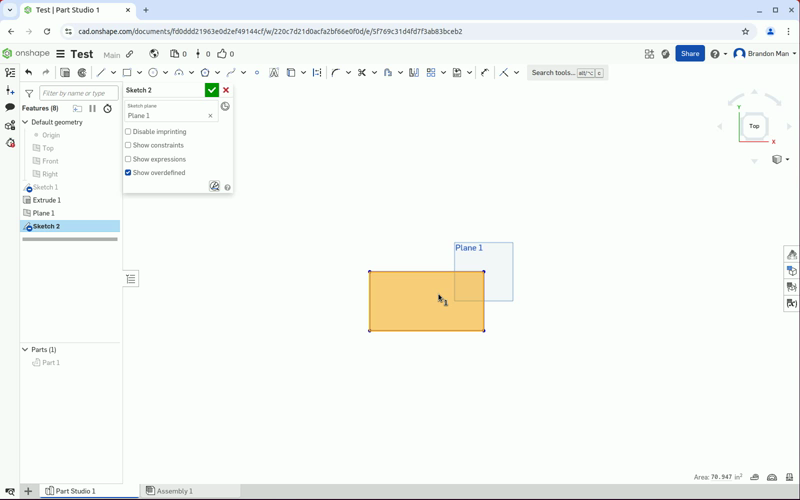
scroll(-6)
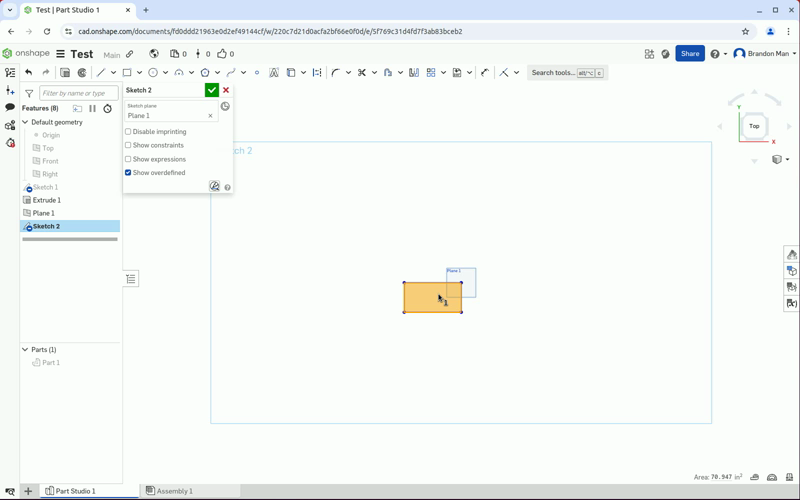
mouse_move(73, 352)
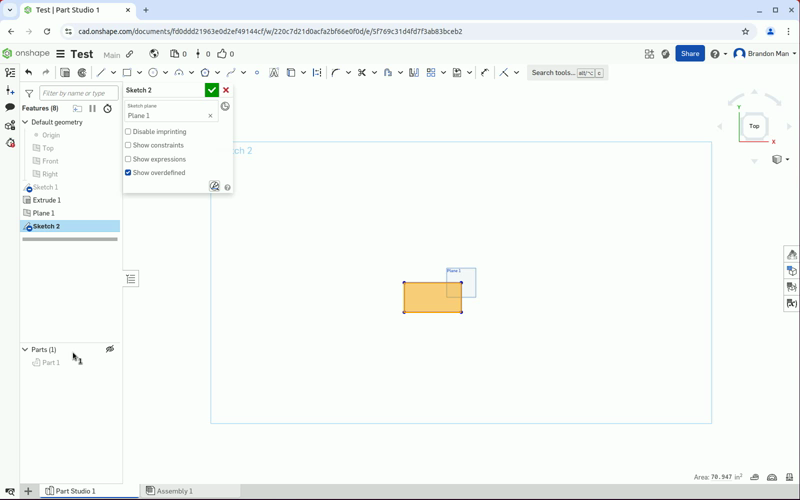
key(shift+y)
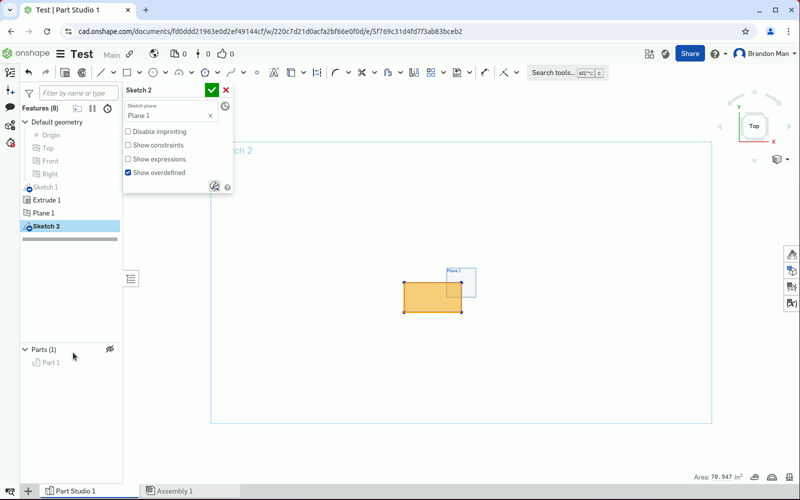
key(shift+e)
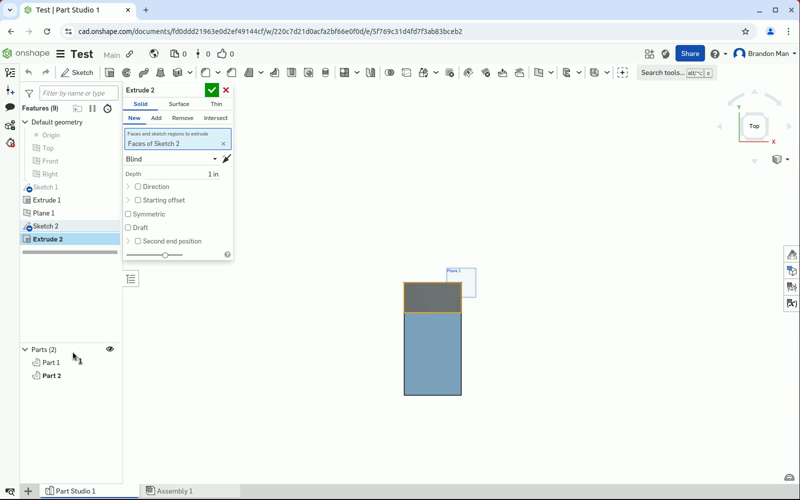
mouse_move(143, 106)
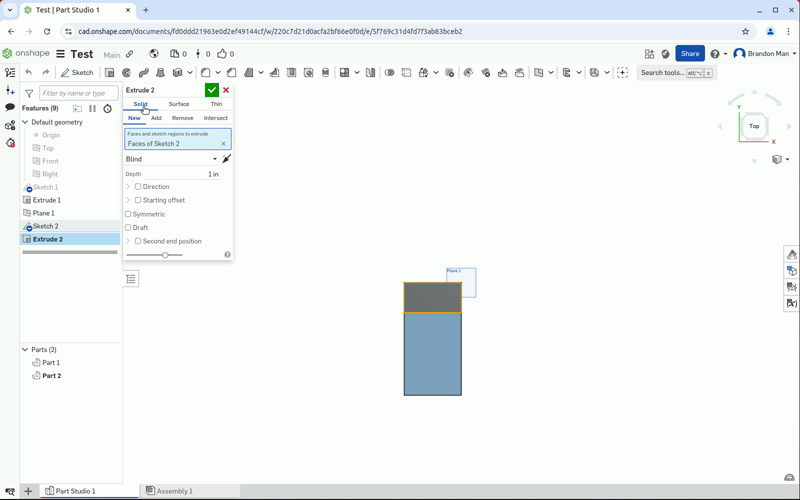
click(143, 106)
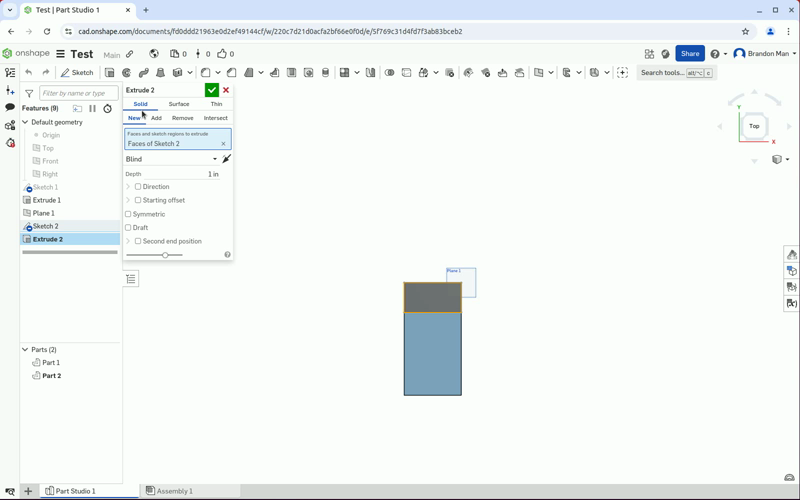
mouse_move(137, 120)
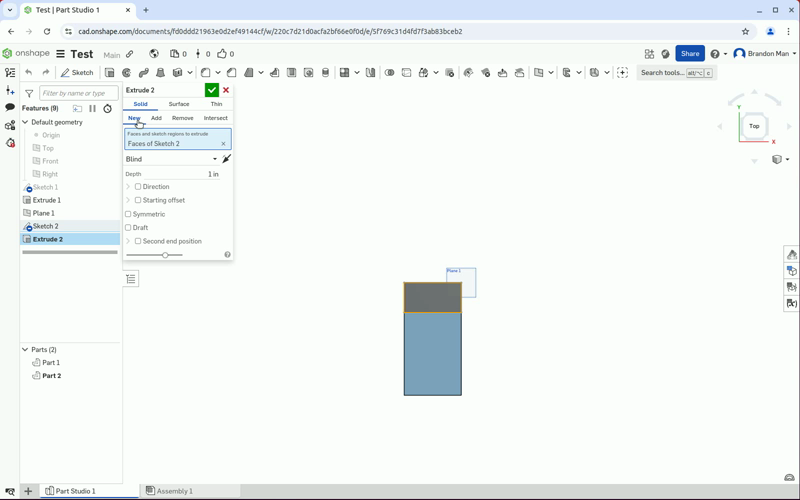
click(137, 120)
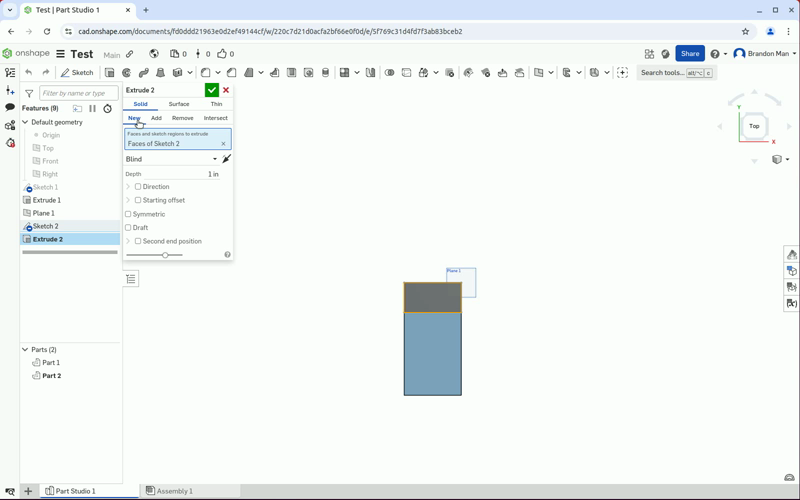
key(tab, 4)
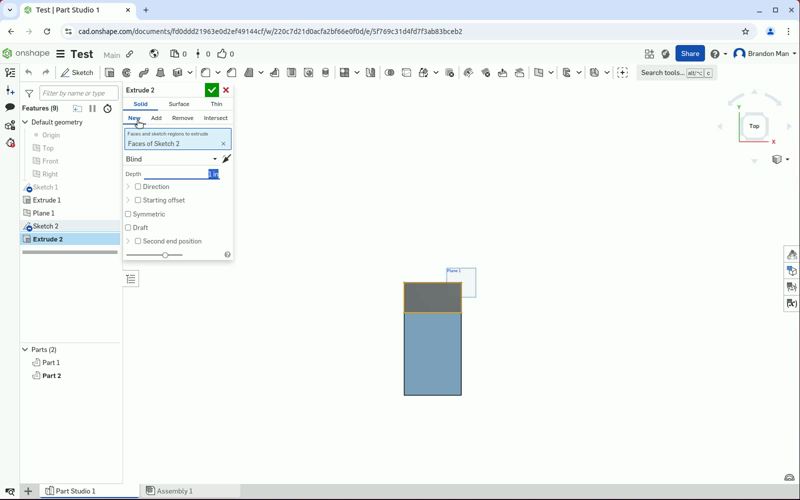
text(7.462)
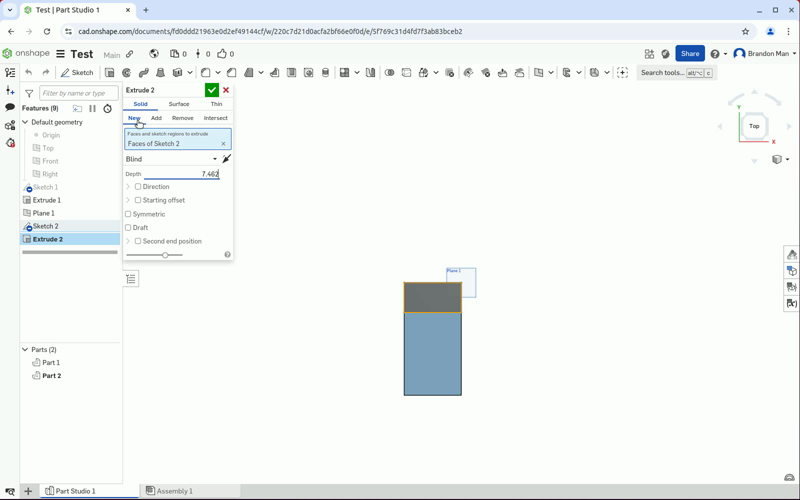
key(enter)
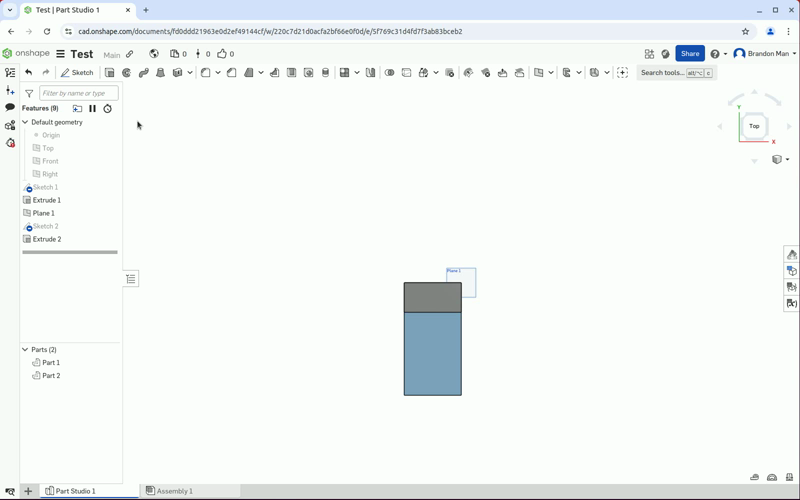
key(shift+h)
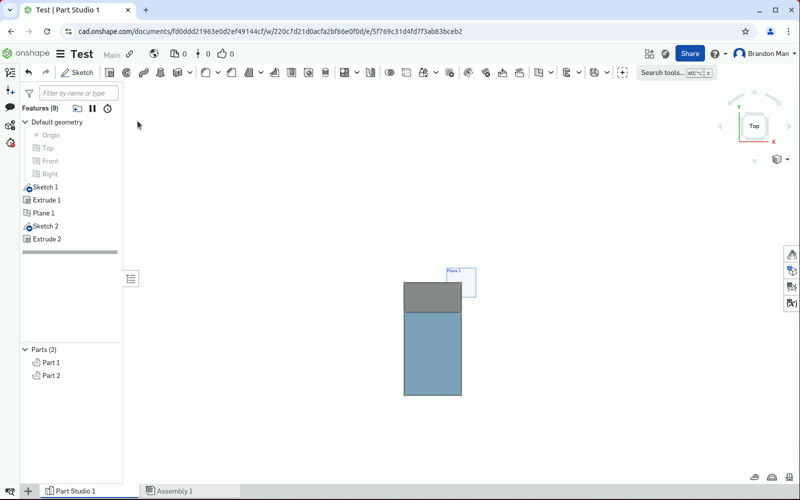
key(shift+h)
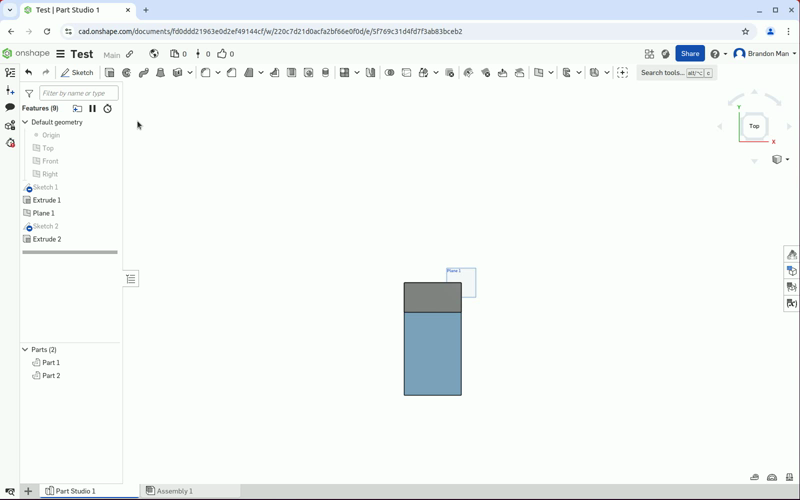
mouse_move(73, 189)
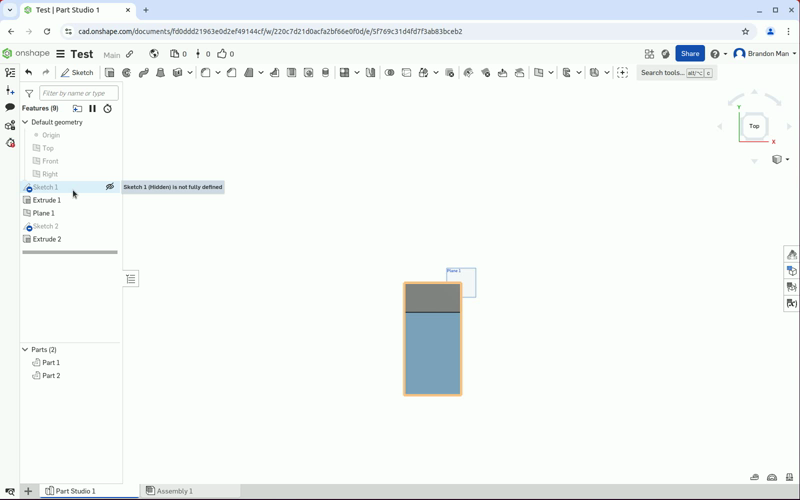
click(73, 189)
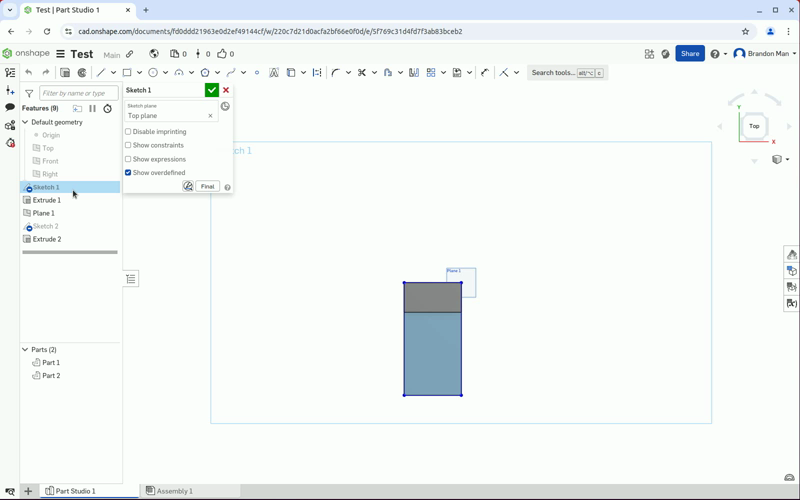
mouse_move(229, 92)
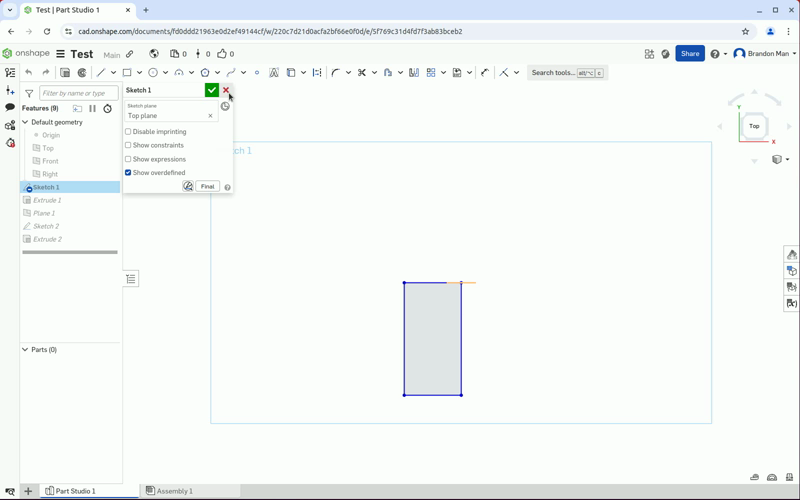
click(229, 92)
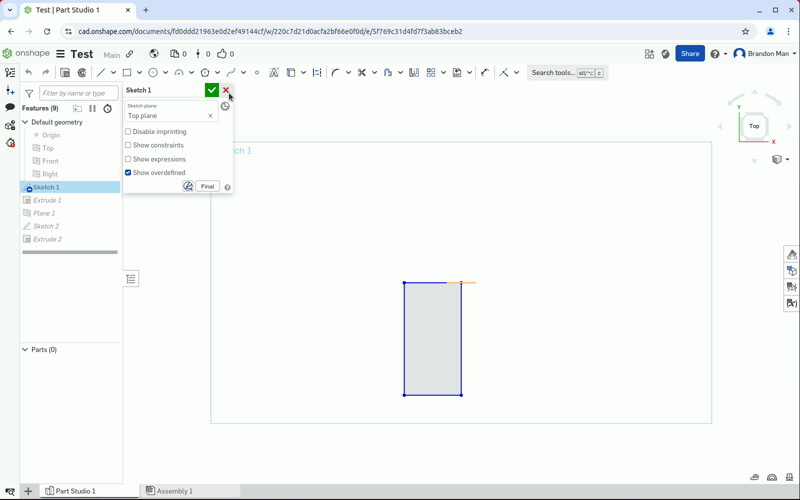
key(shift+s)
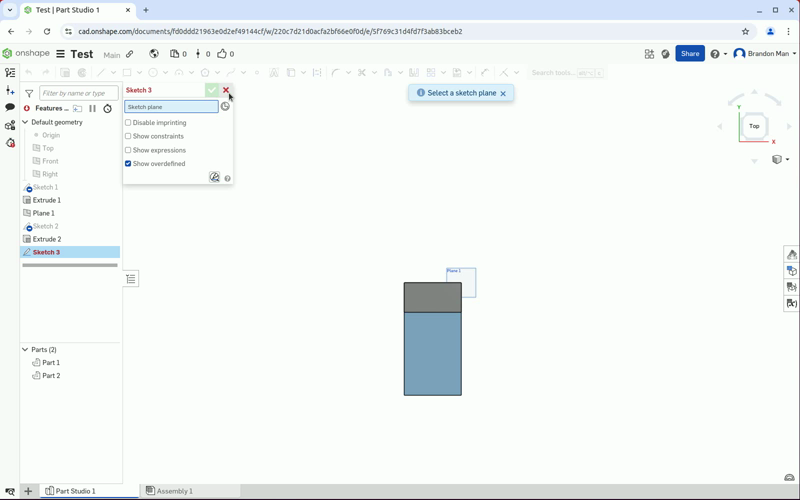
mouse_move(73, 215)
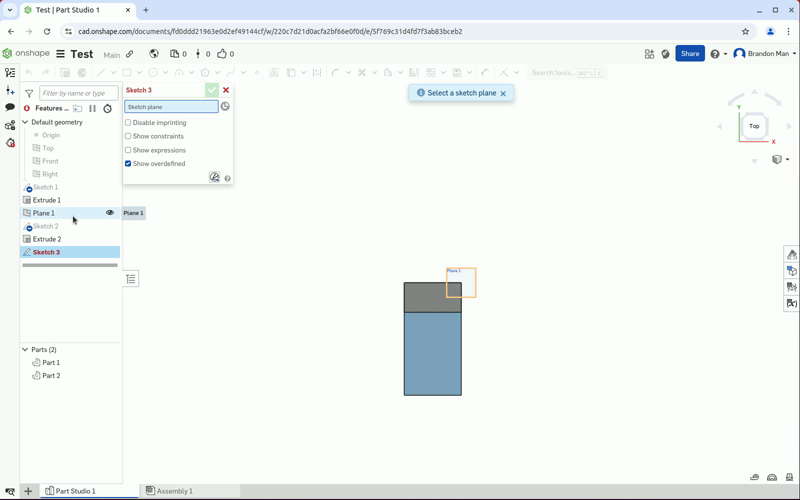
click(73, 215)
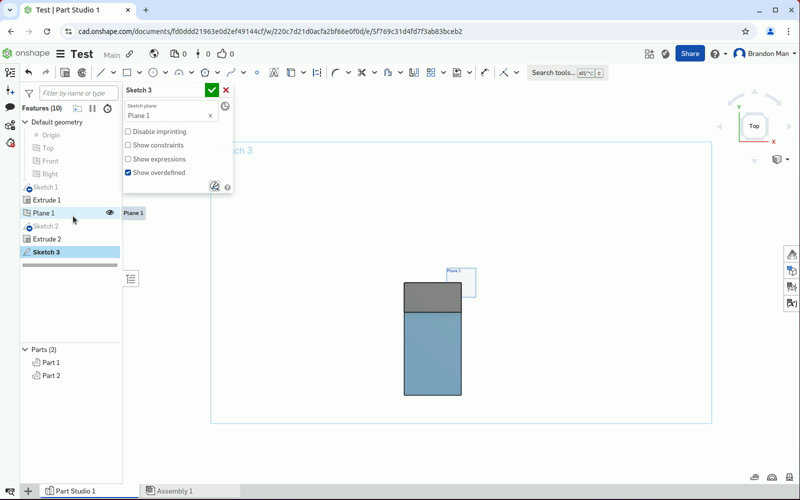
mouse_move(73, 352)
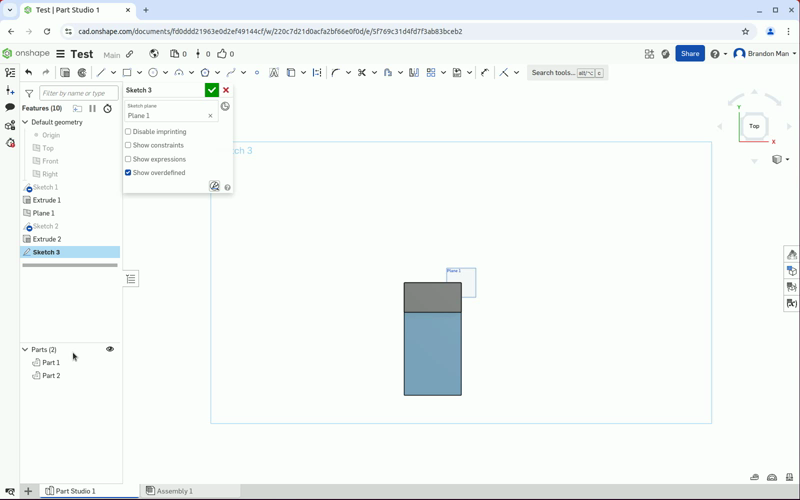
key(y)
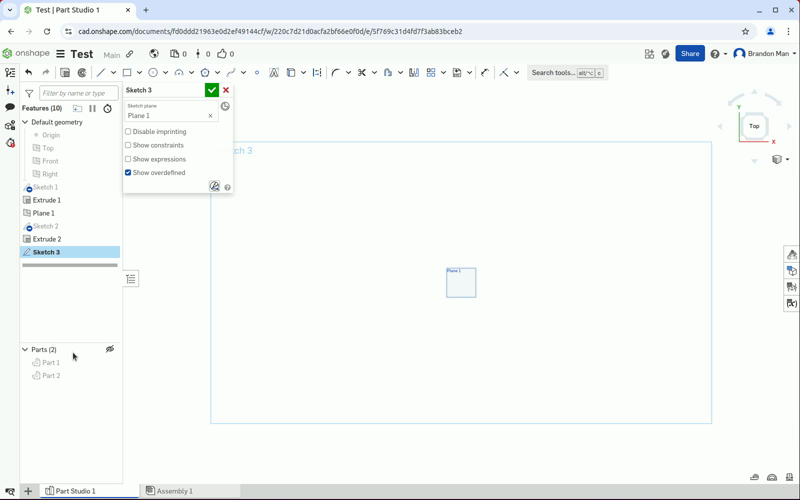
key(l)
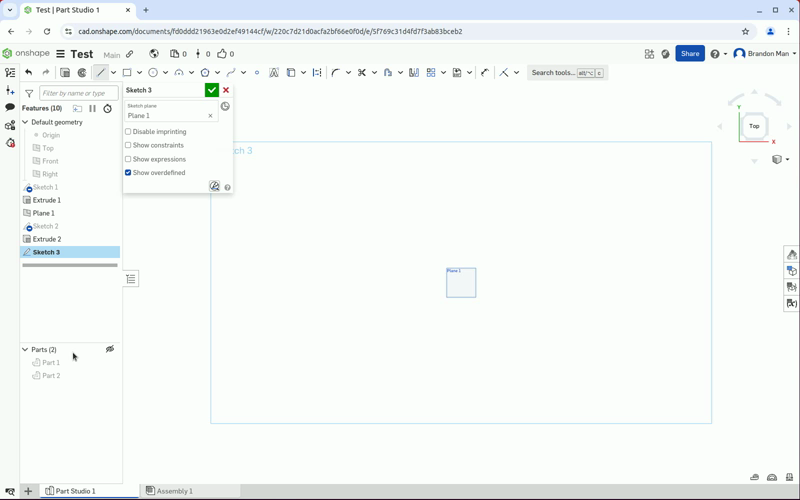
key_down(shift)
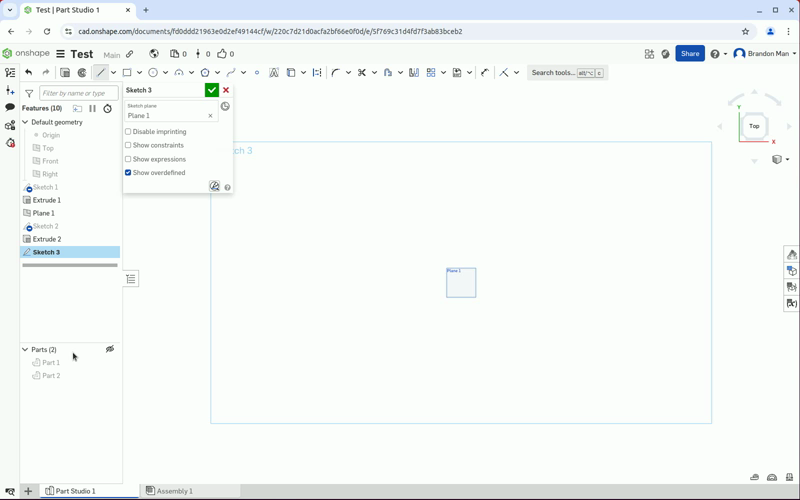
mouse_move(404, 353)
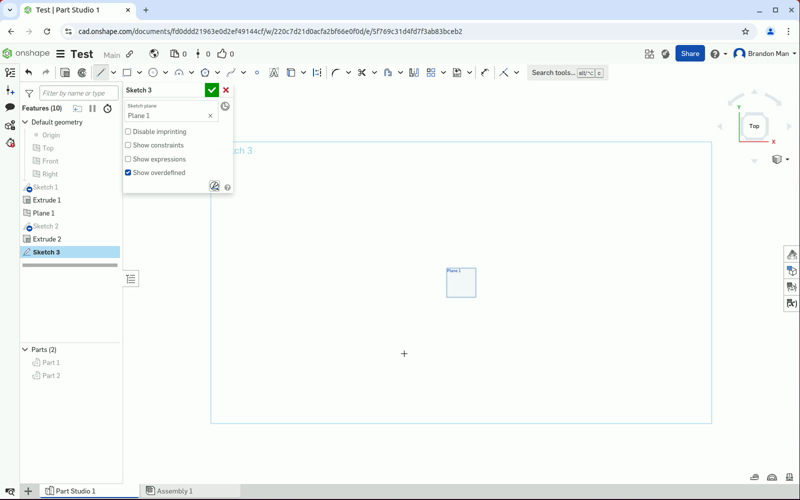
click(404, 353)
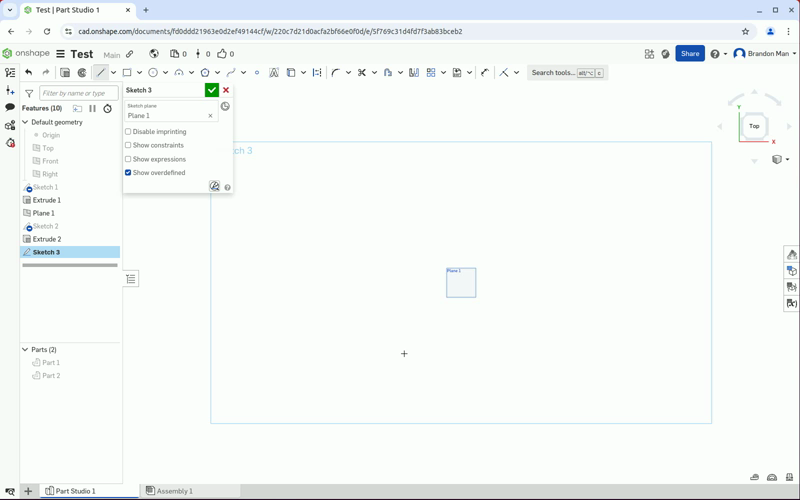
key_up(shift)
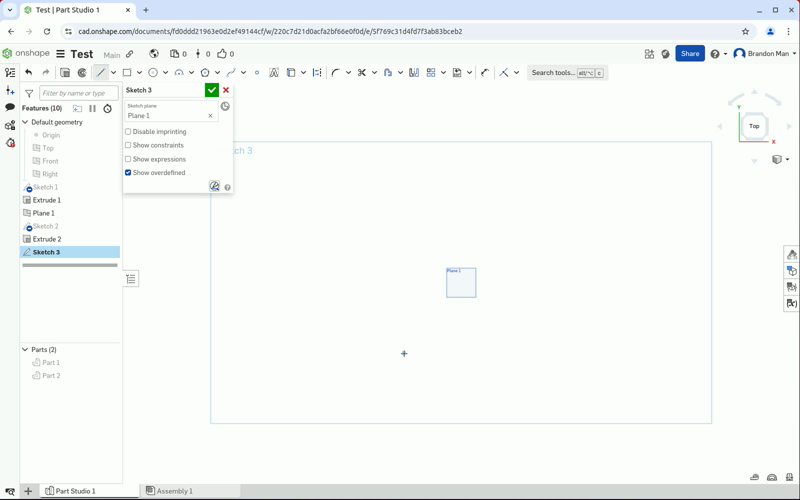
key_down(shift)
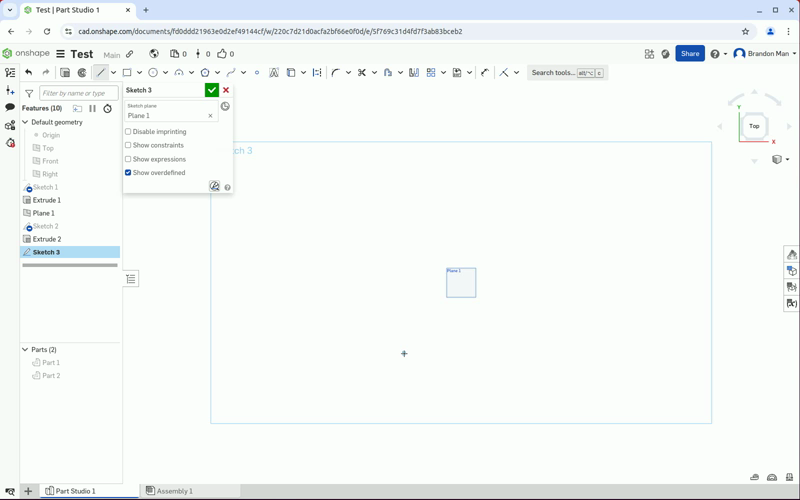
mouse_move(434, 353)
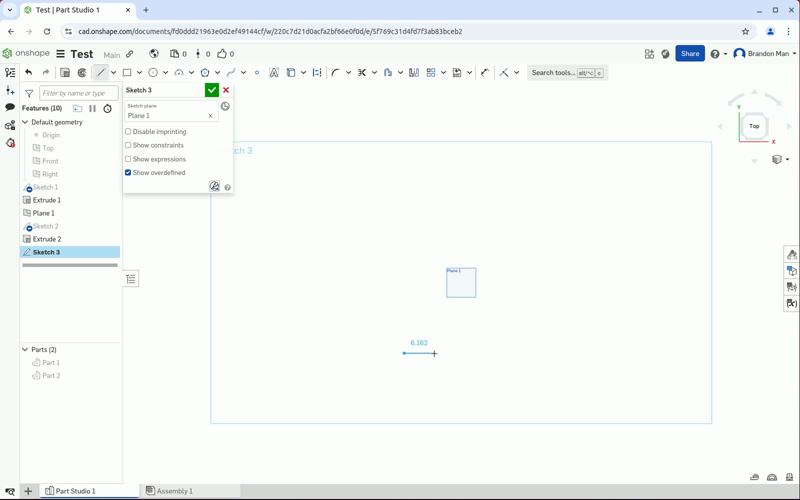
mouse_move(420, 353)
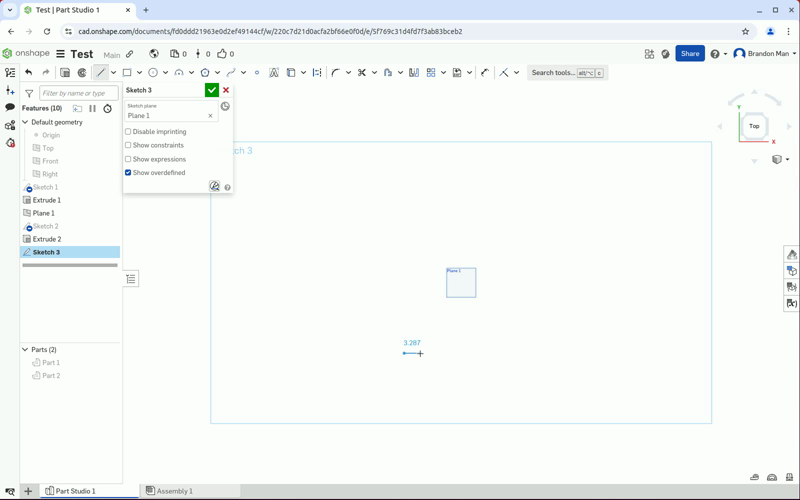
click(420, 353)
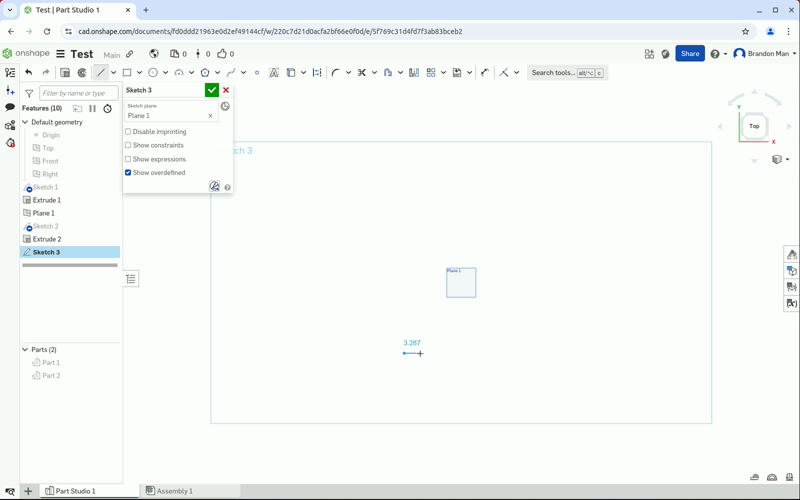
key_up(shift)
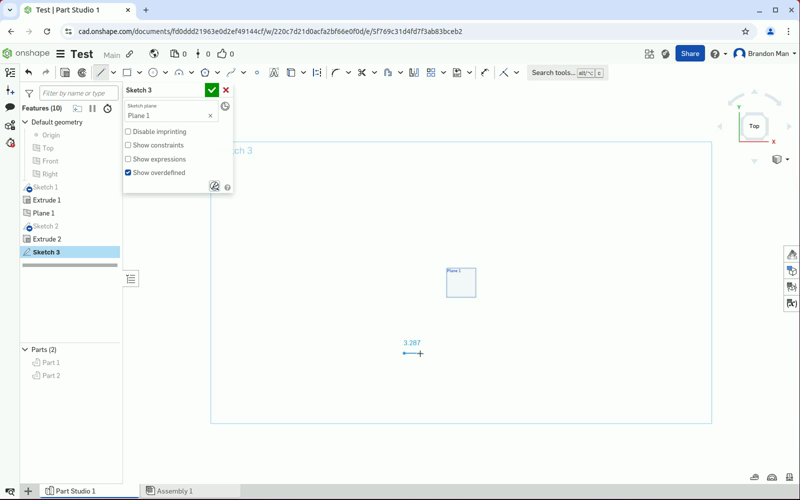
key_down(shift)
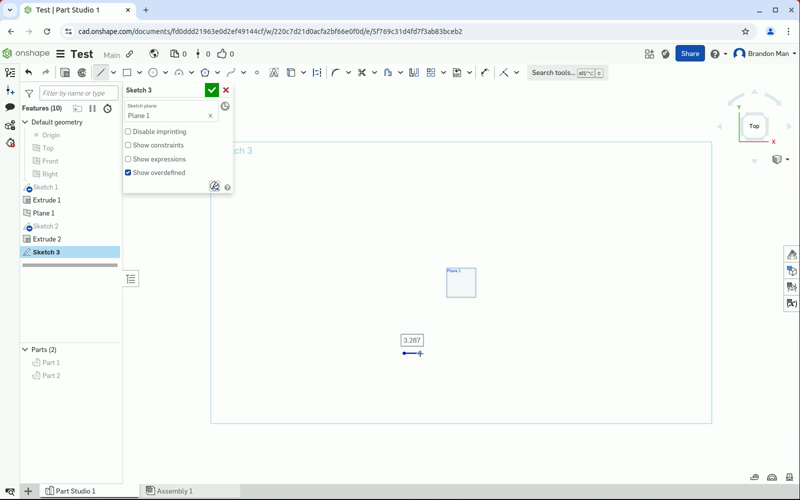
mouse_move(450, 353)
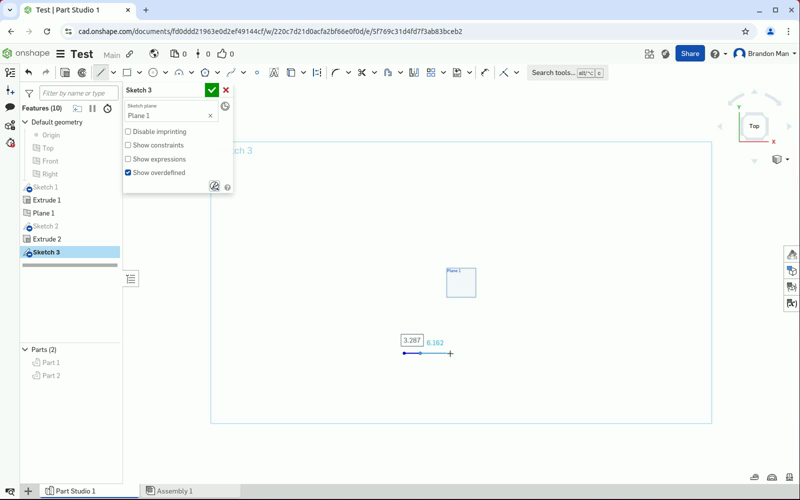
mouse_move(420, 311)
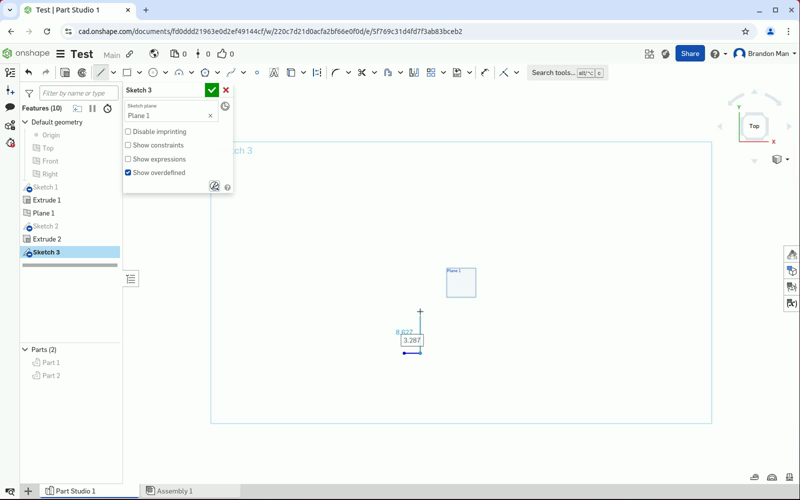
click(420, 311)
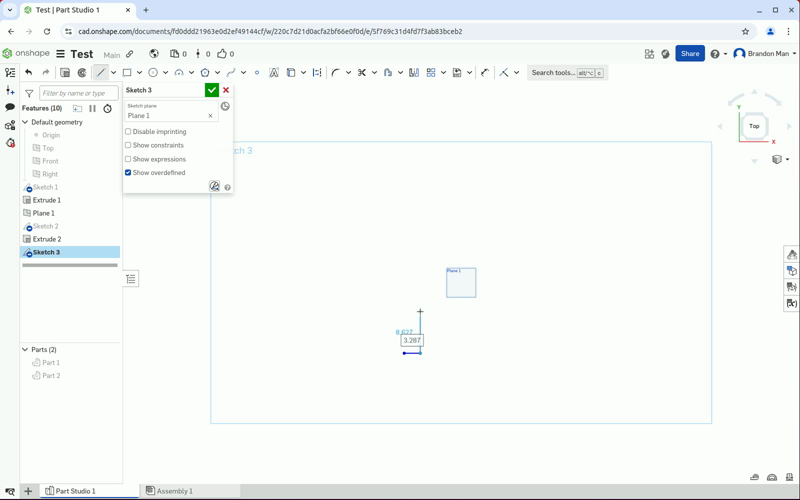
key_up(shift)
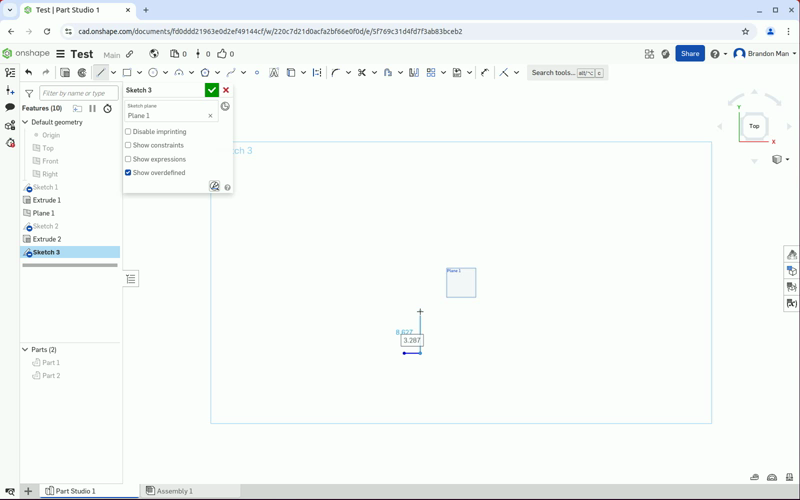
key_down(shift)
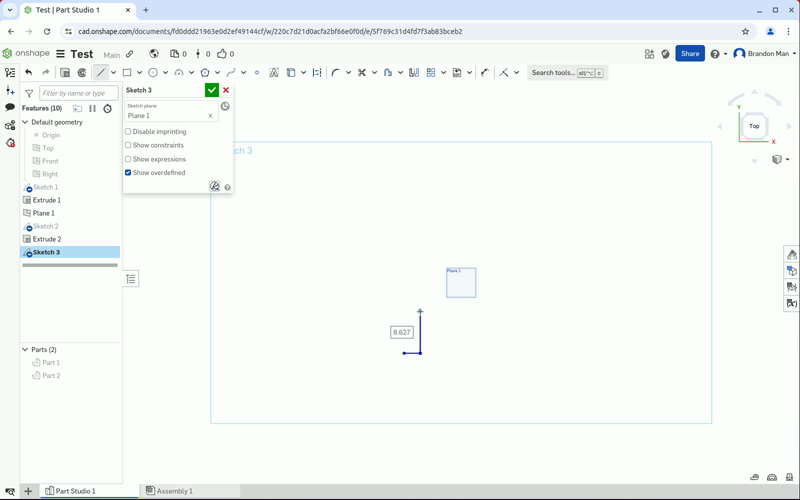
mouse_move(450, 311)
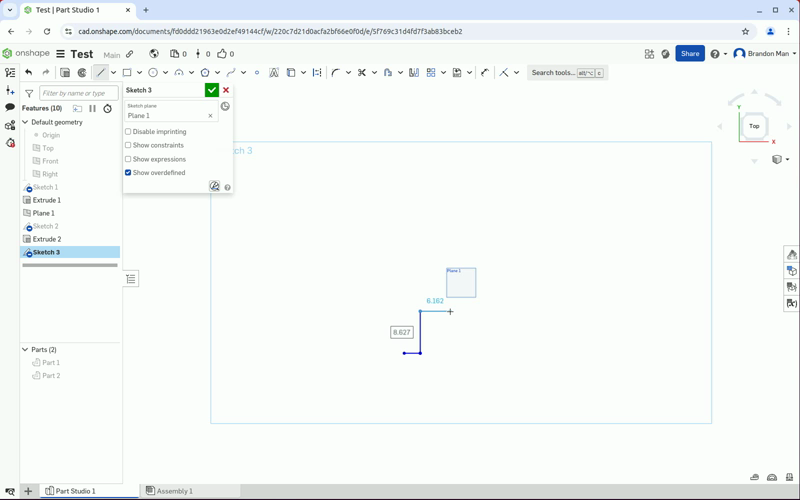
mouse_move(404, 311)
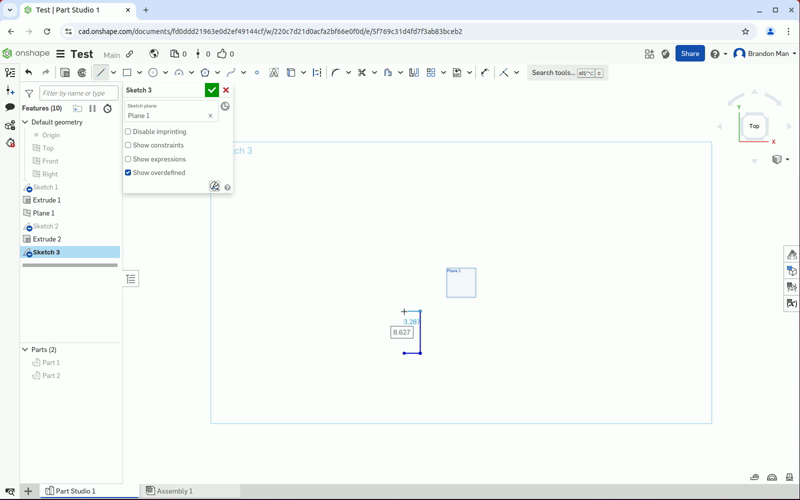
click(404, 311)
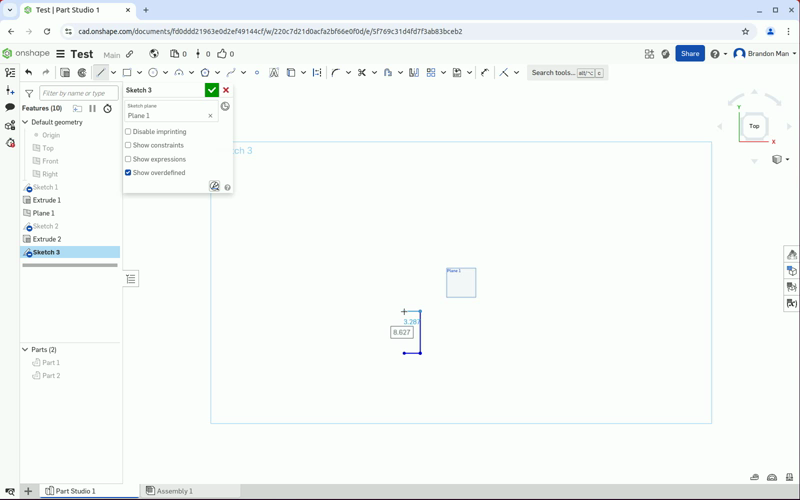
key_up(shift)
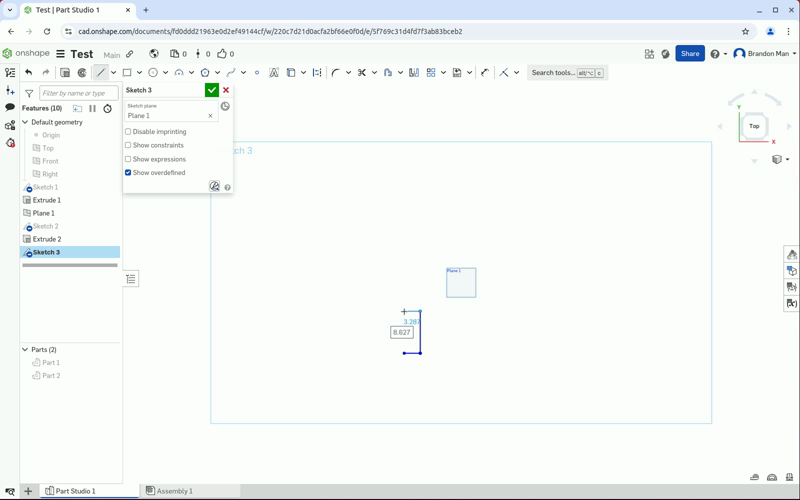
mouse_move(434, 311)
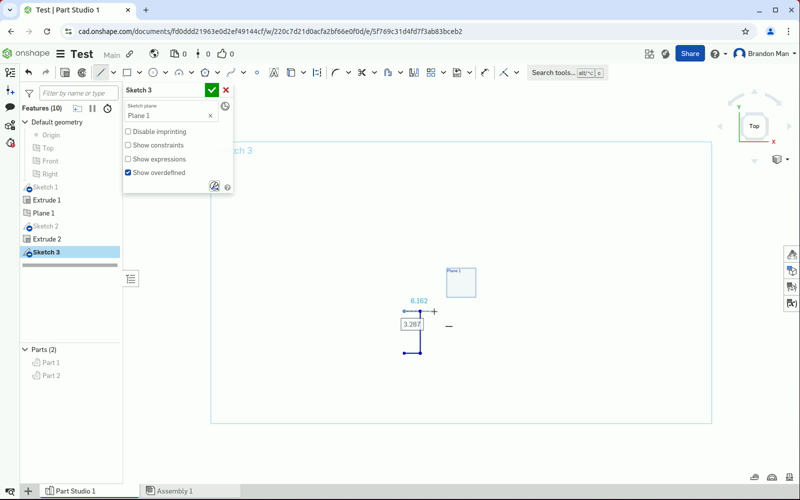
key_down(shift)
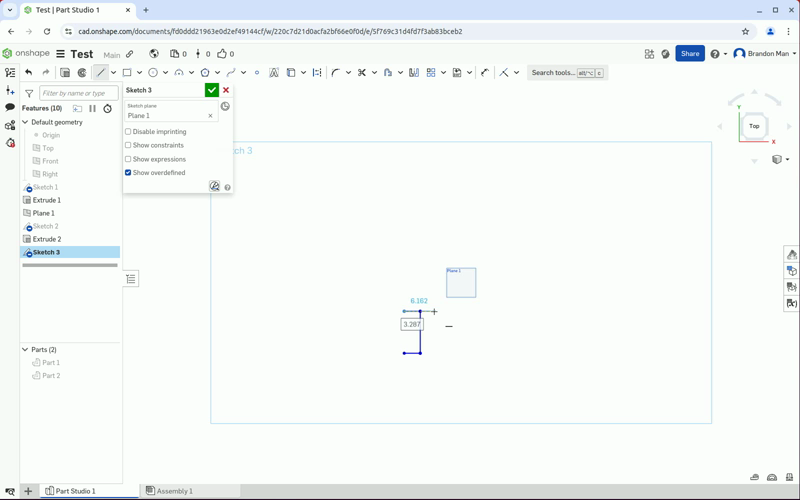
mouse_move(404, 353)
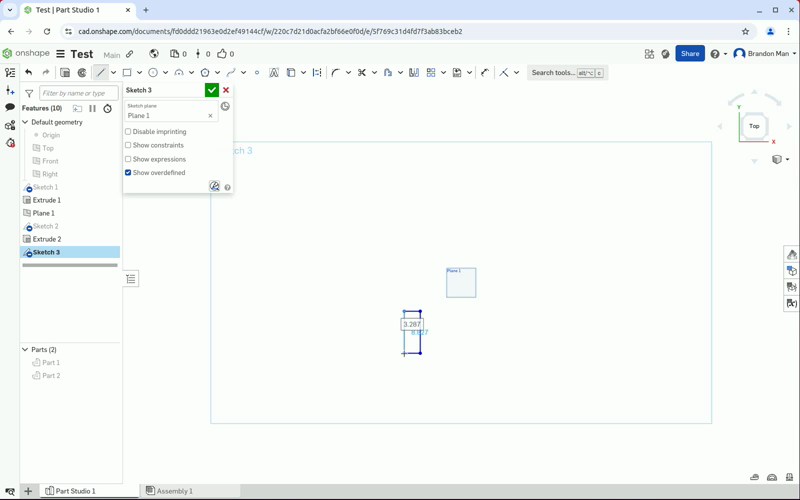
key_up(shift)
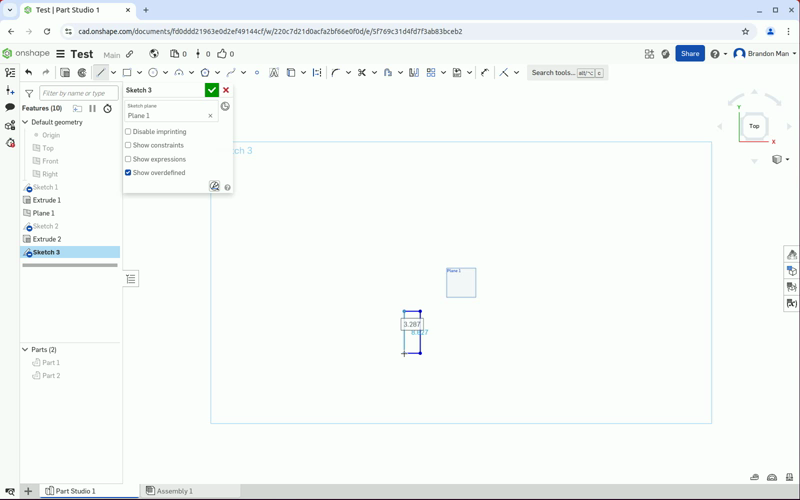
click(404, 353)
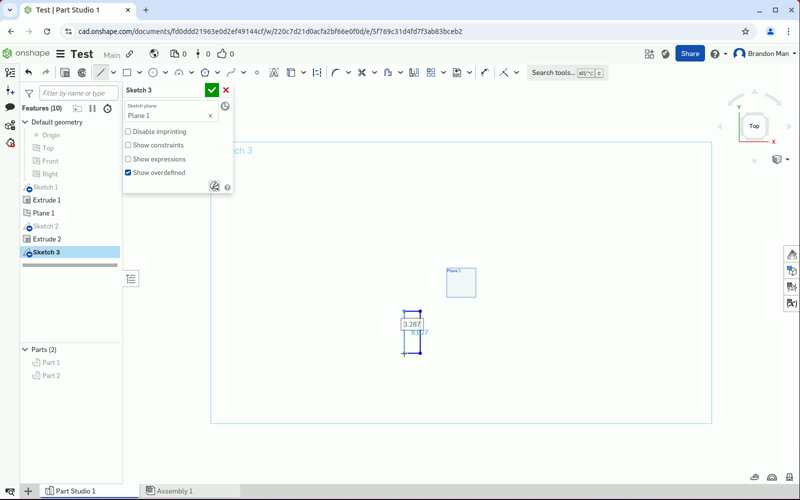
key(esc)
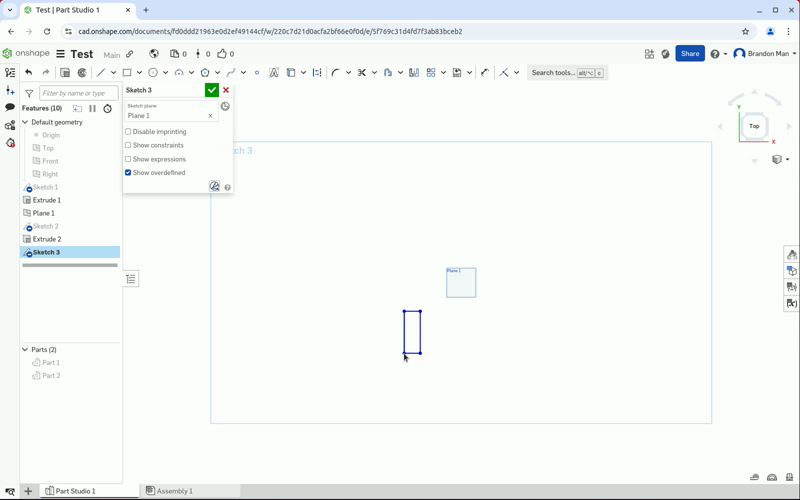
mouse_move(418, 347)
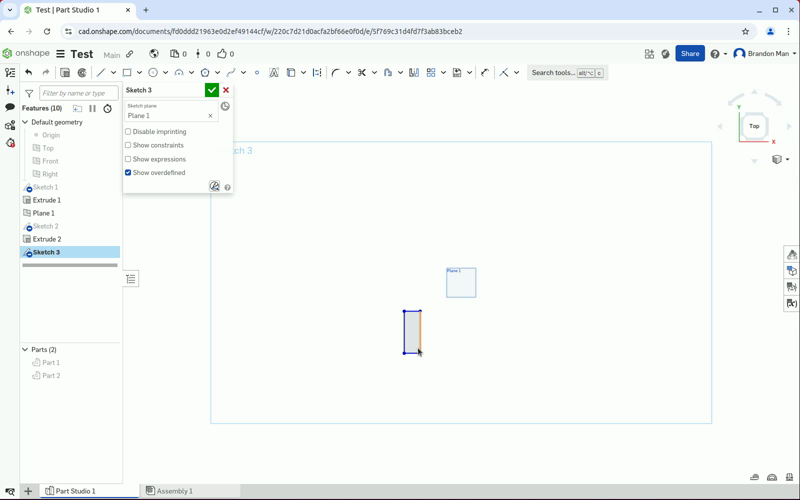
scroll(6)
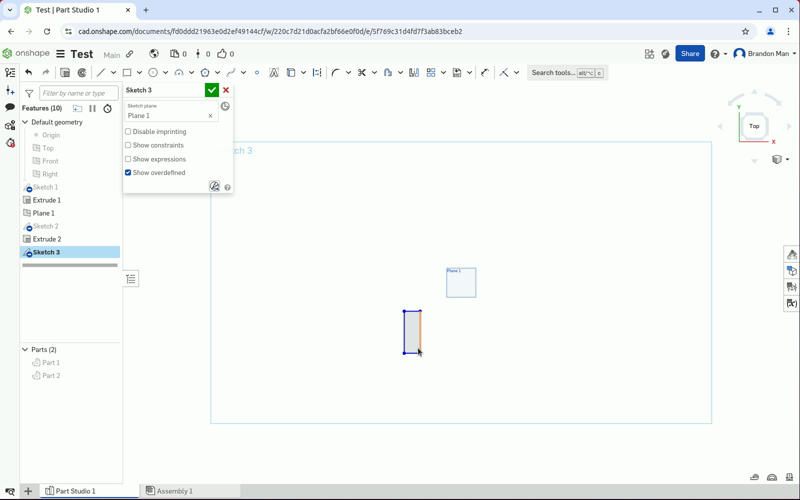
scroll(6)
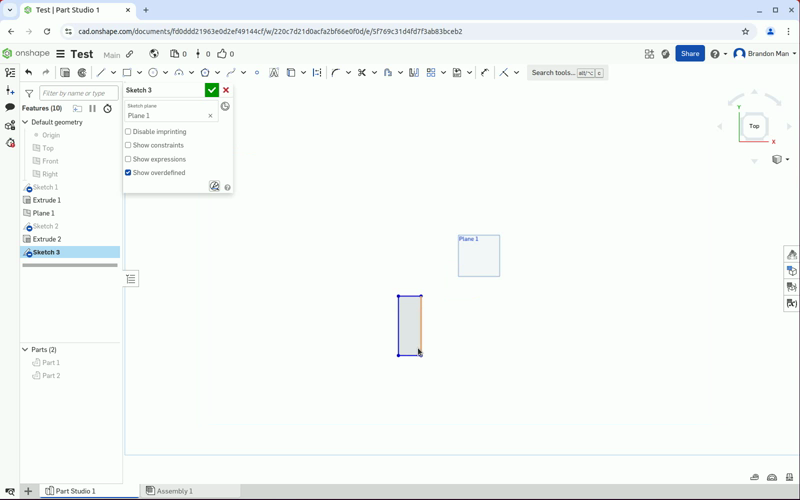
scroll(6)
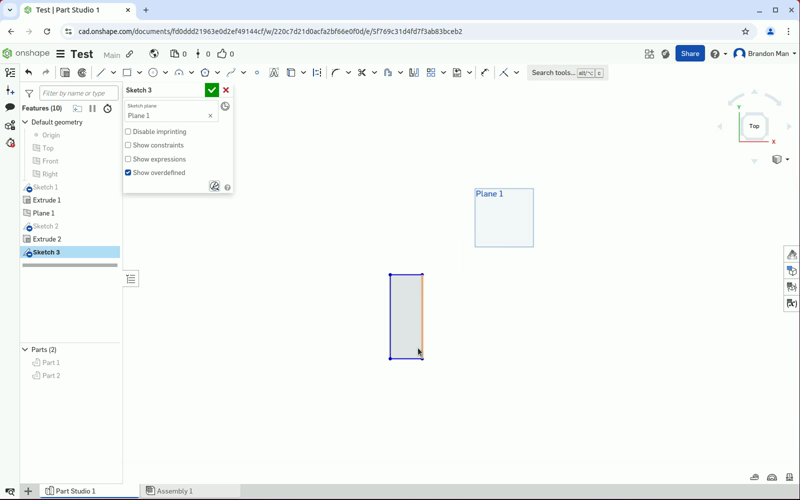
scroll(6)
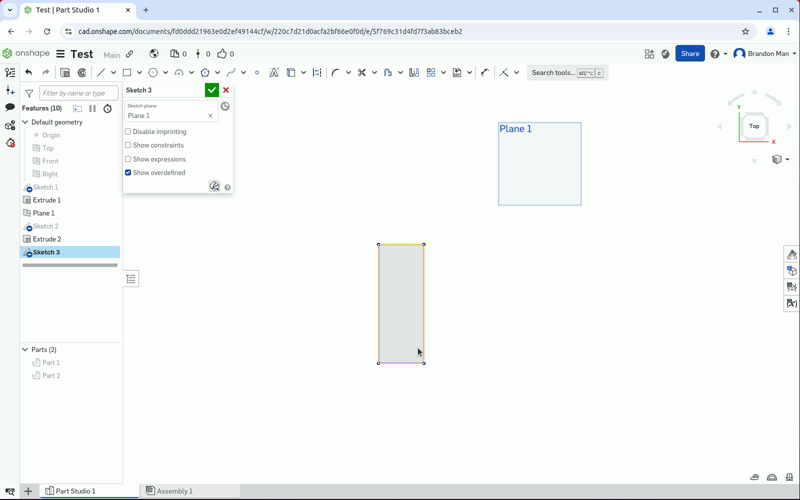
scroll(6)
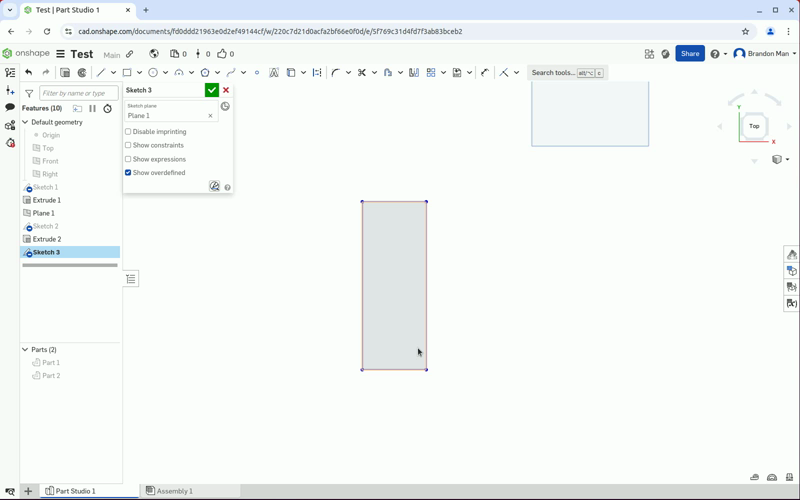
scroll(6)
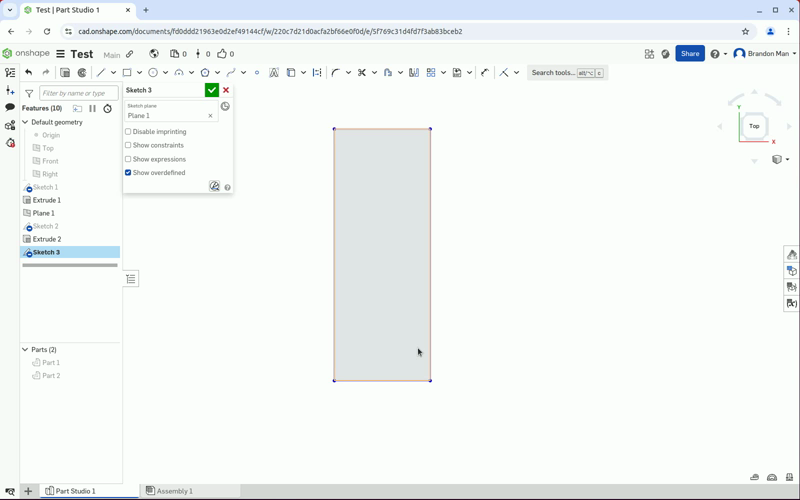
scroll(6)
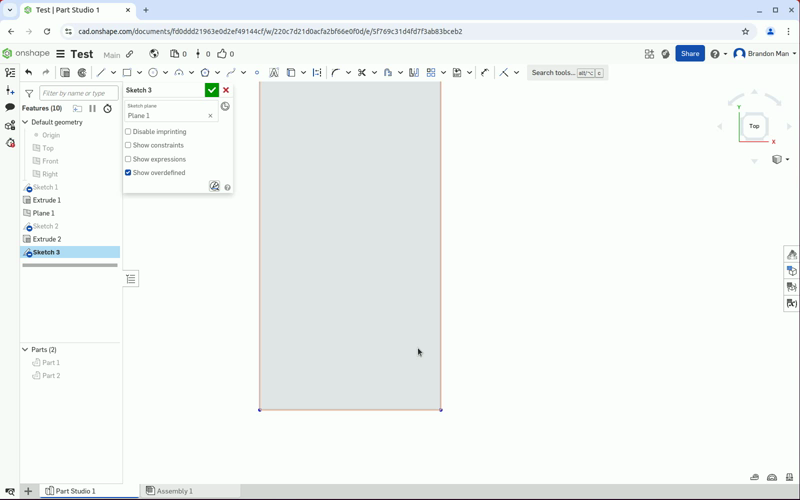
click(418, 347)
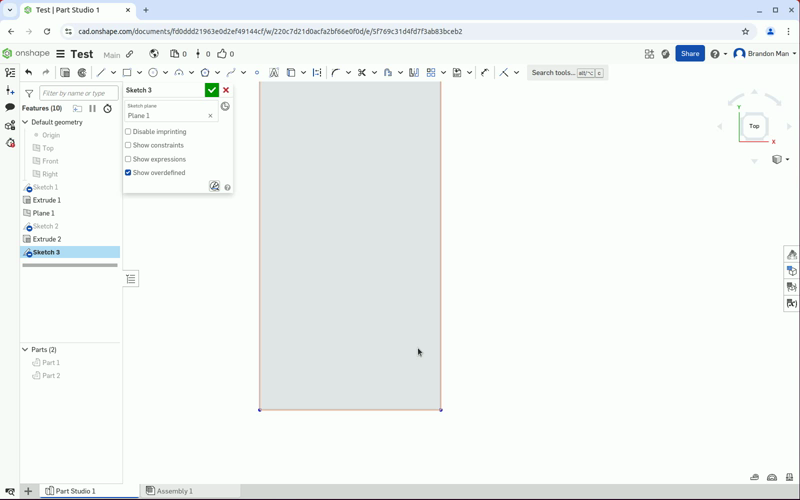
scroll(-6)
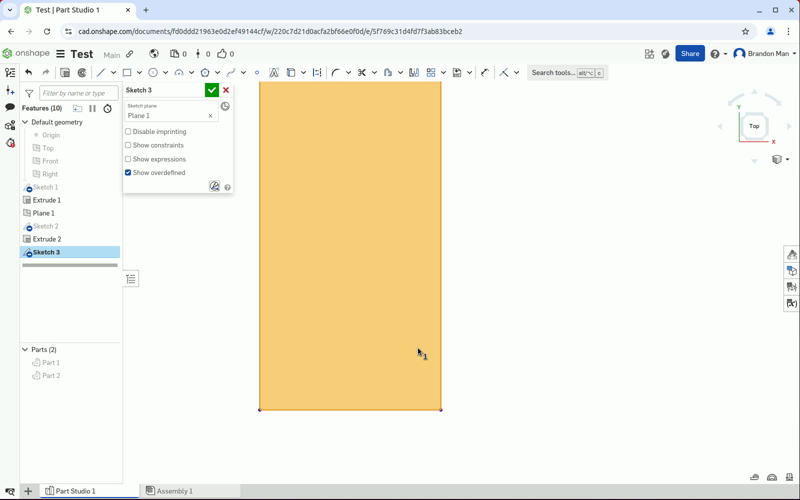
scroll(-6)
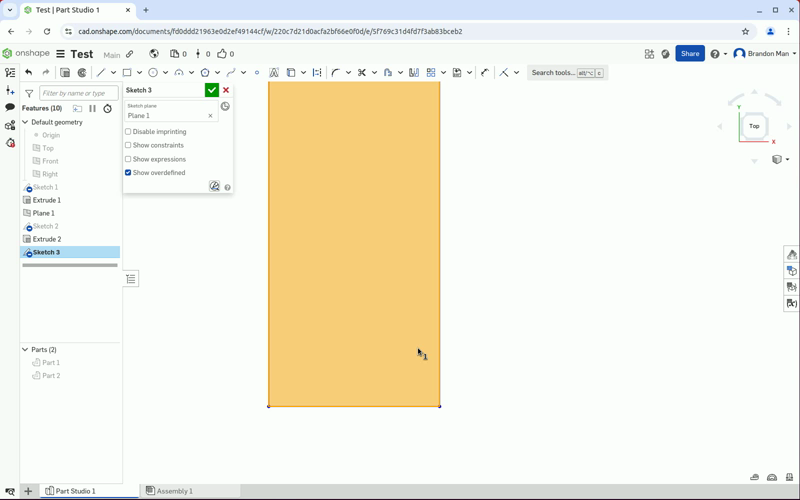
scroll(-6)
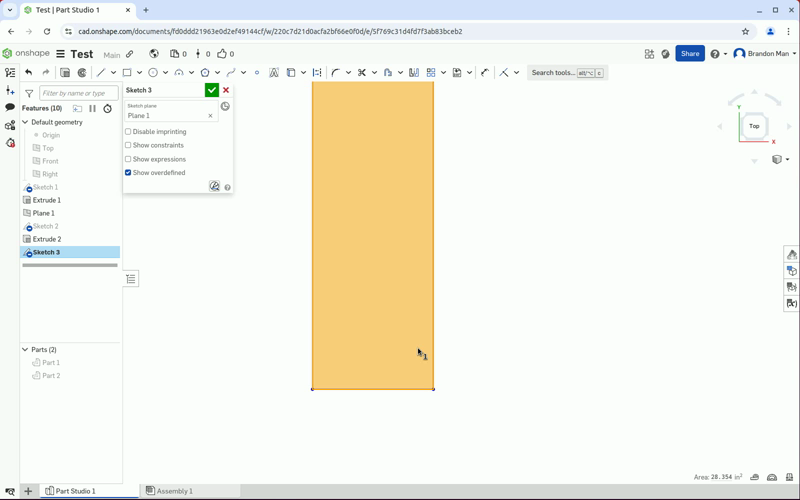
scroll(-6)
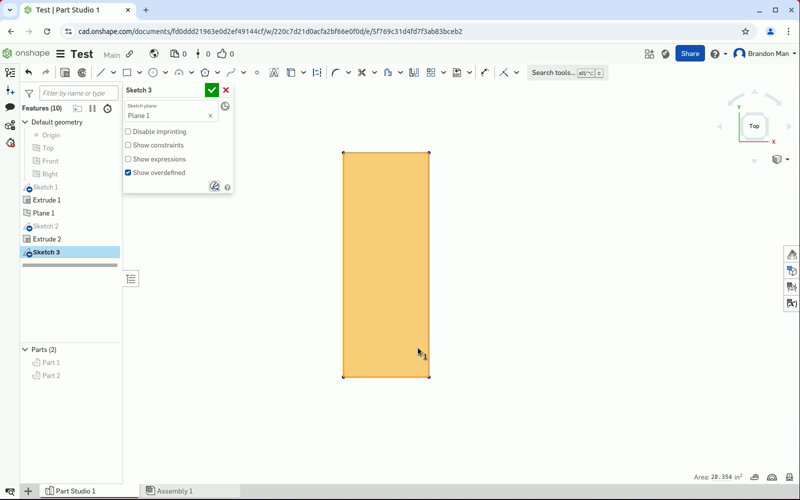
scroll(-6)
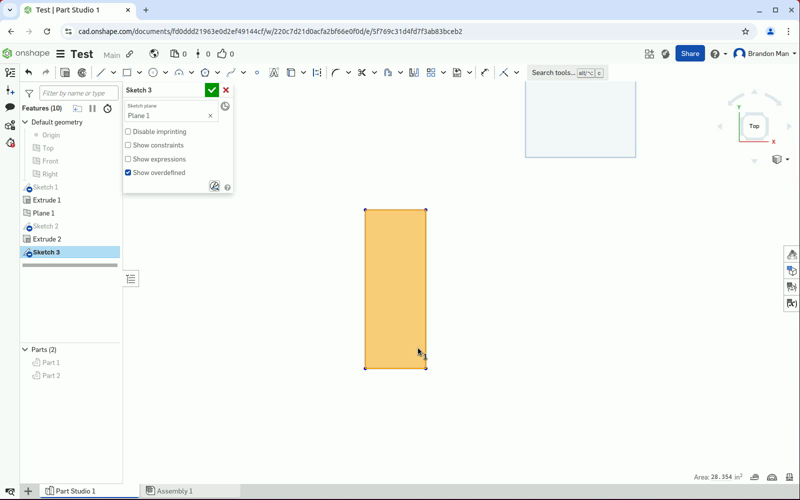
scroll(-6)
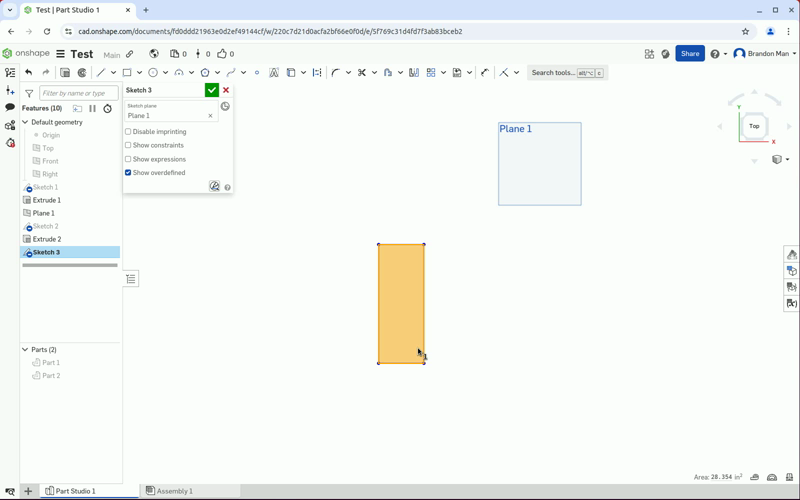
scroll(-6)
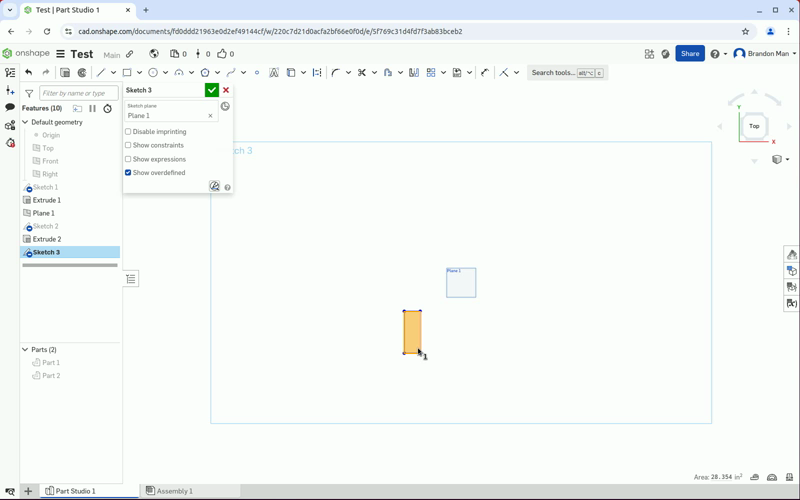
mouse_move(73, 352)
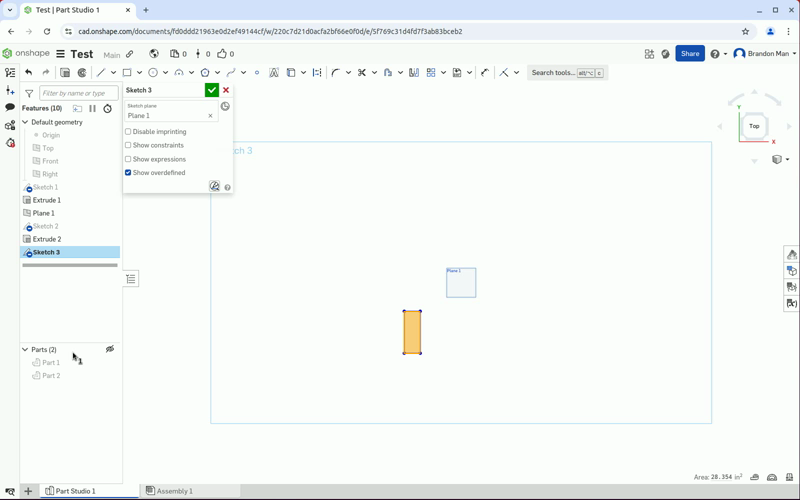
key(shift+y)
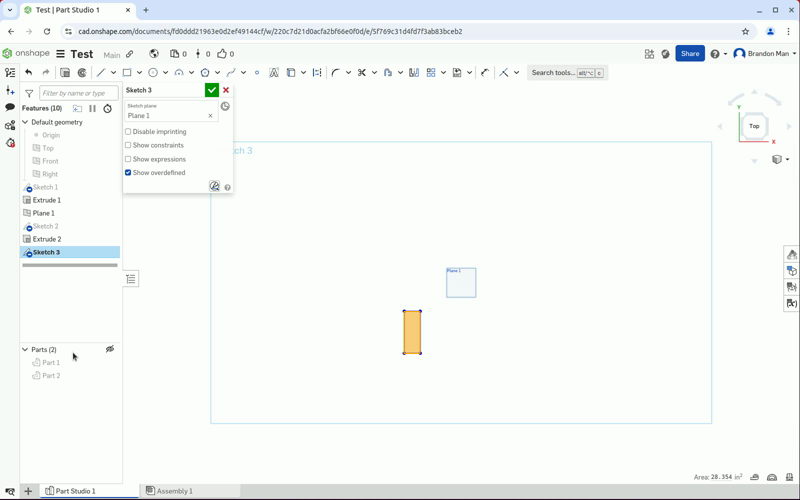
key(shift+e)
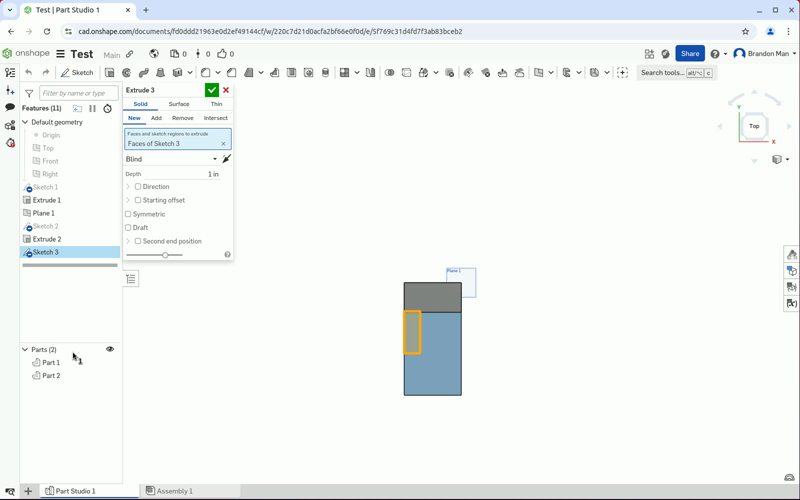
mouse_move(143, 106)
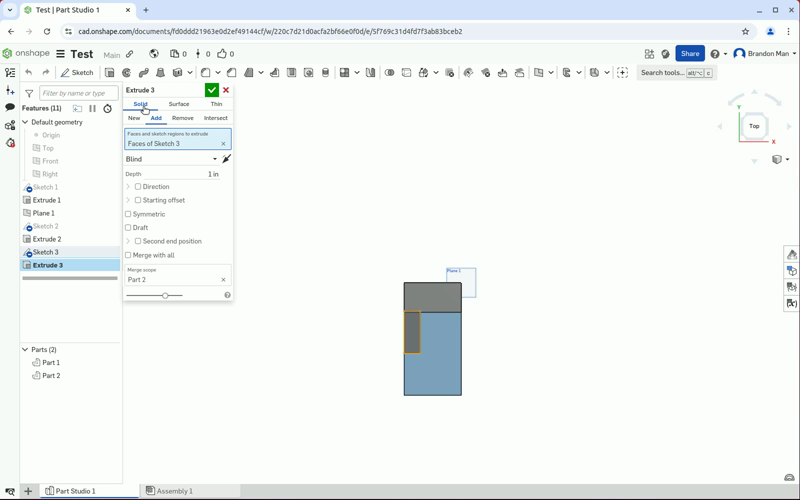
click(143, 106)
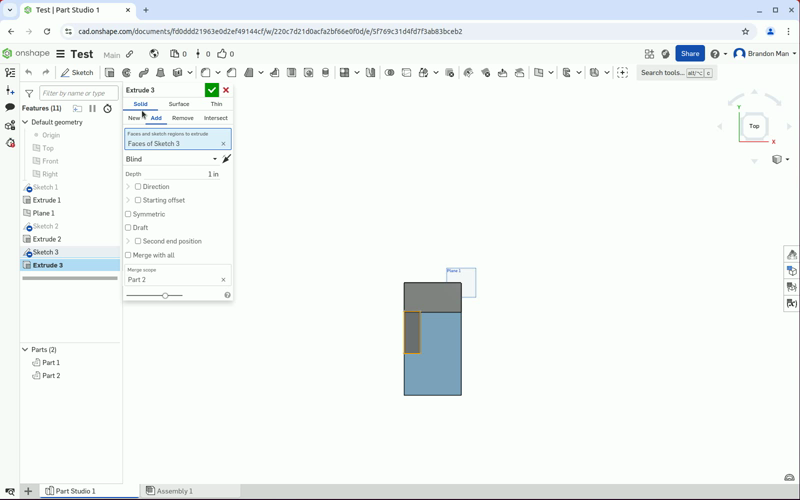
mouse_move(137, 120)
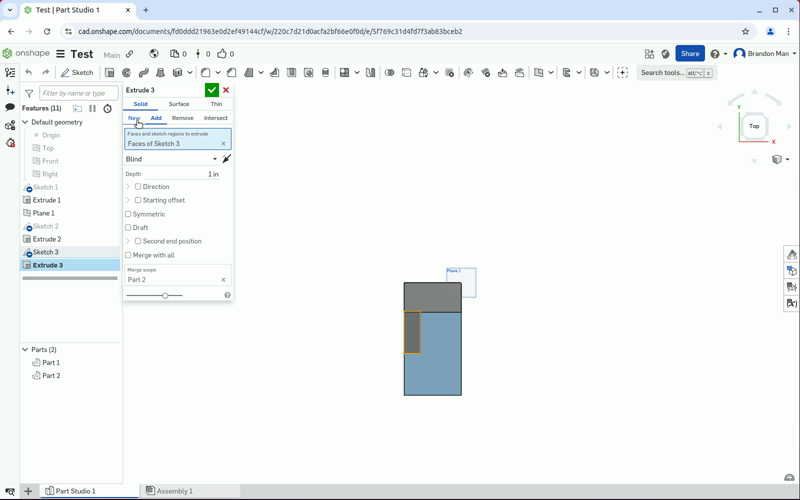
click(137, 120)
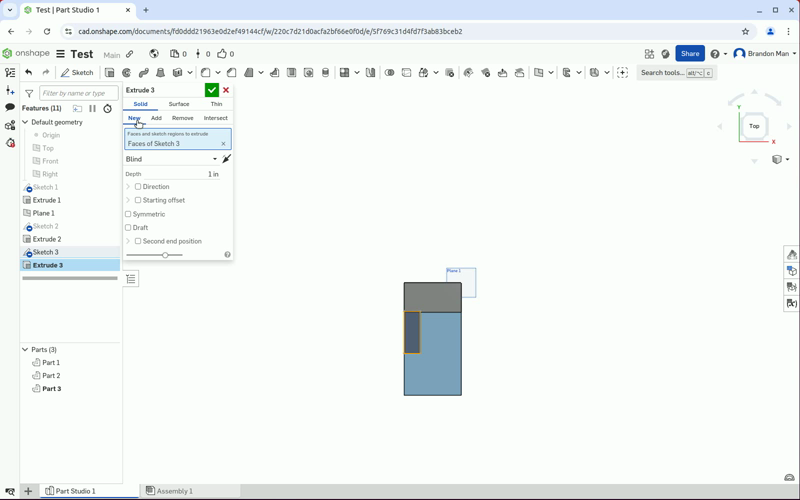
key(tab, 4)
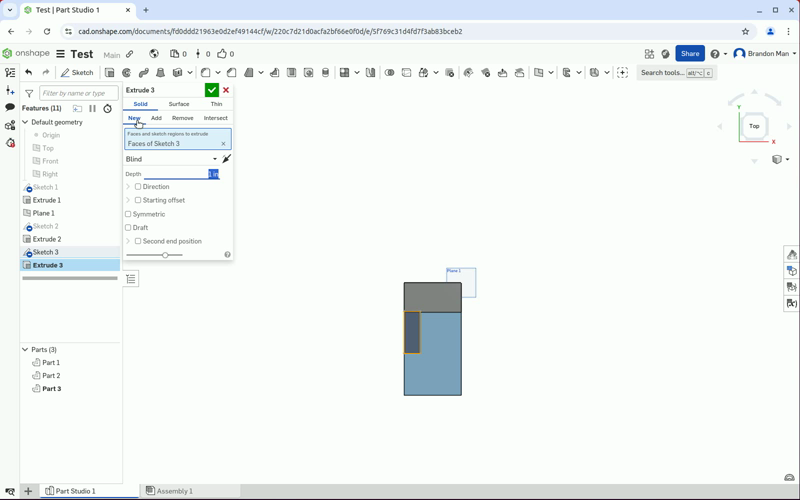
text(7.462)
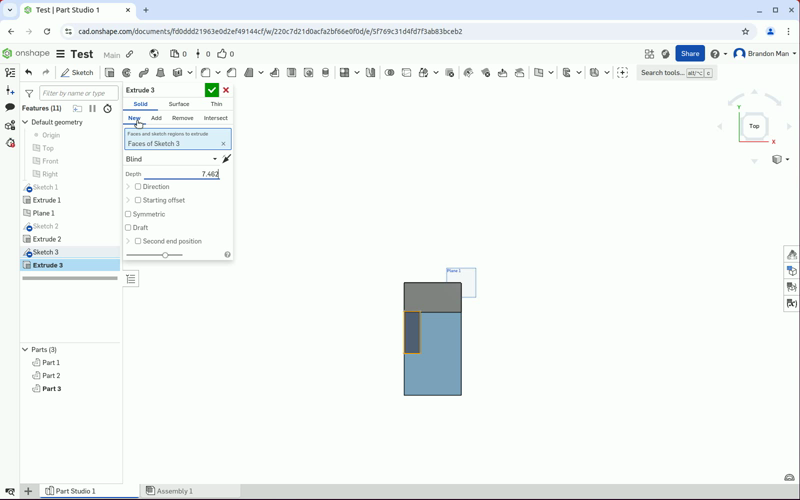
key(enter)
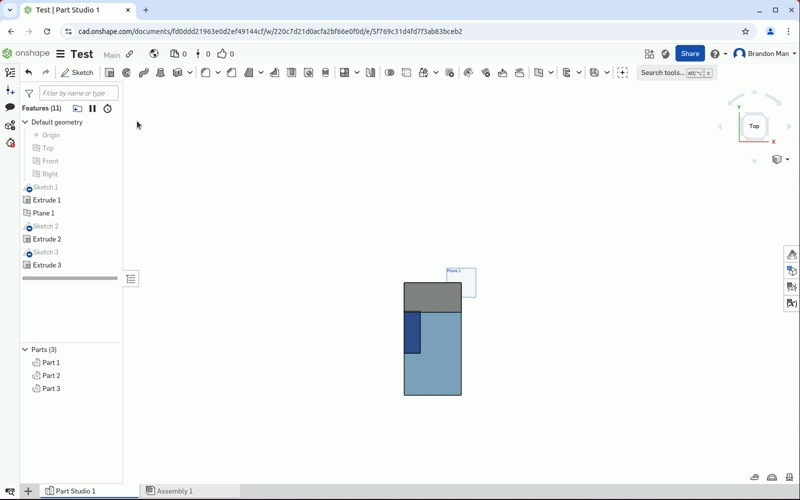
key(shift+h)
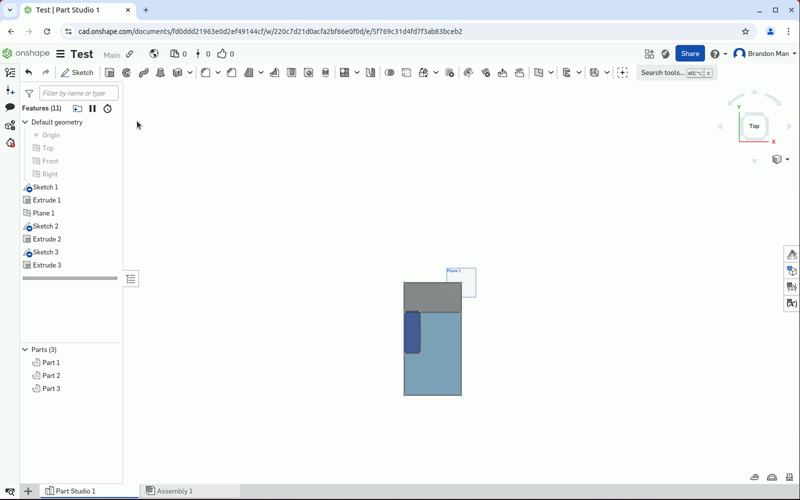
key(shift+h)
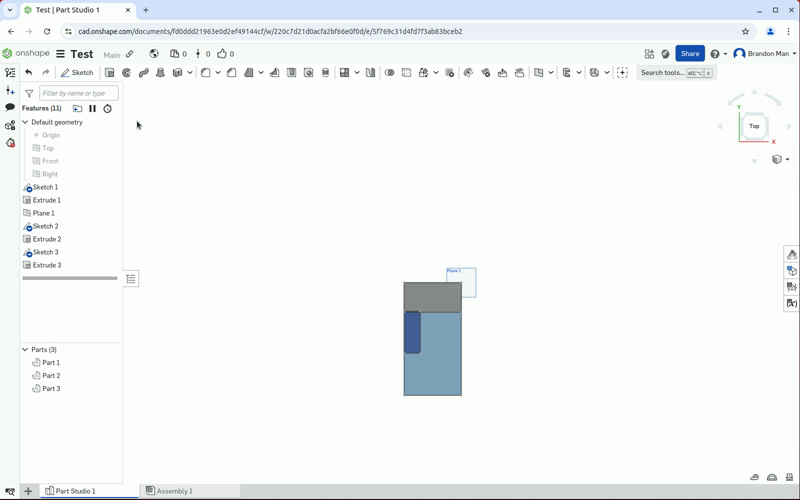
key(shift+7)
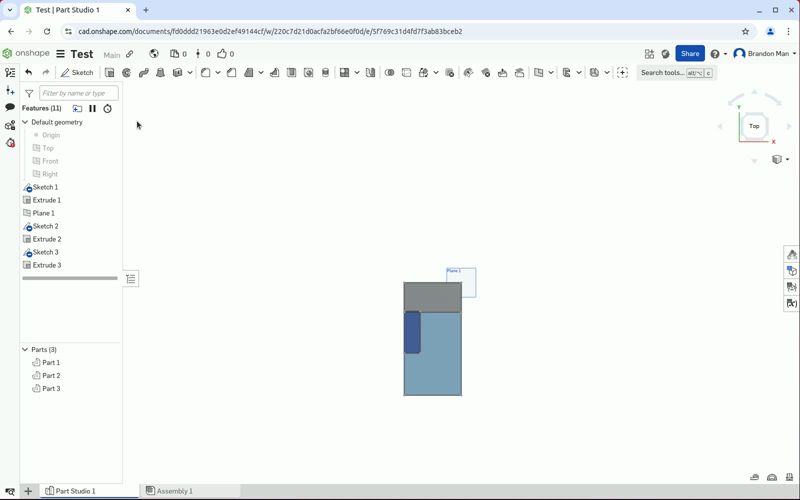
key(up, 3)
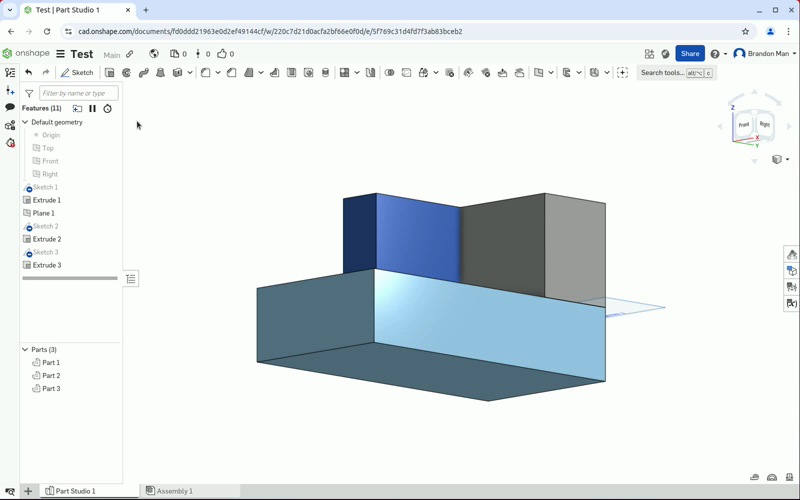
key(left, 3)
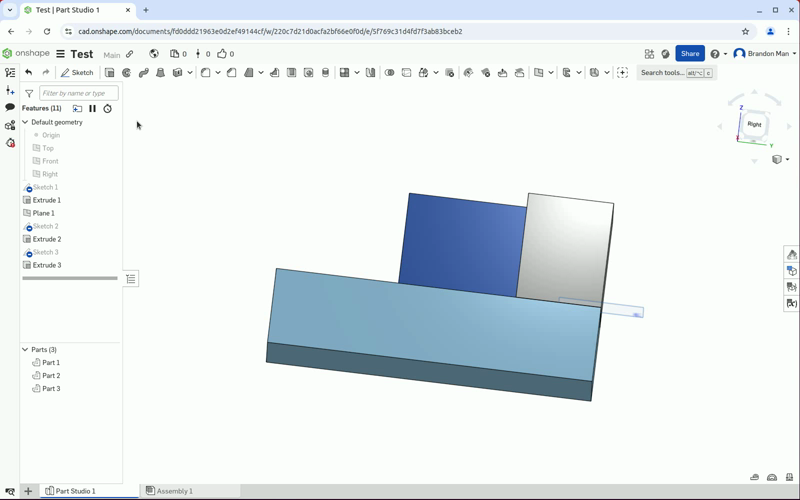
key(right, 3)
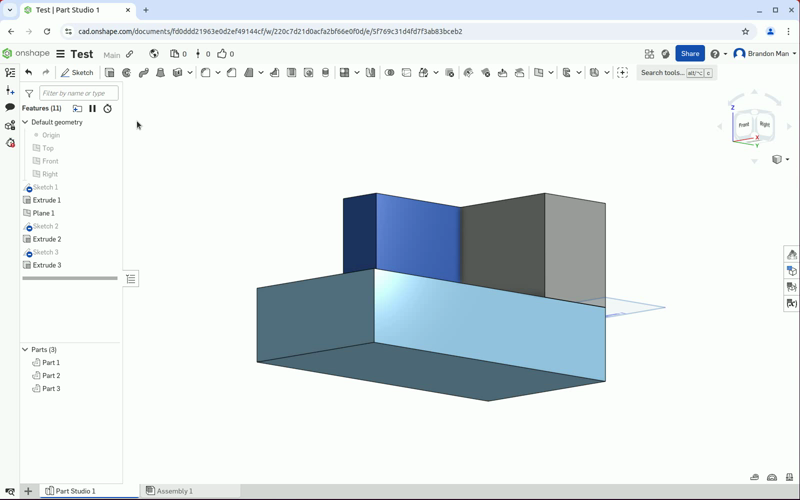
key(down, 3)
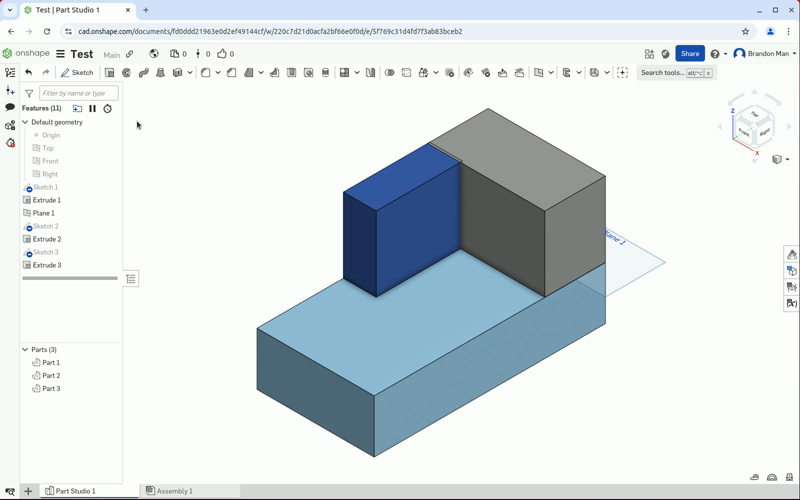
mouse_move(73, 189)
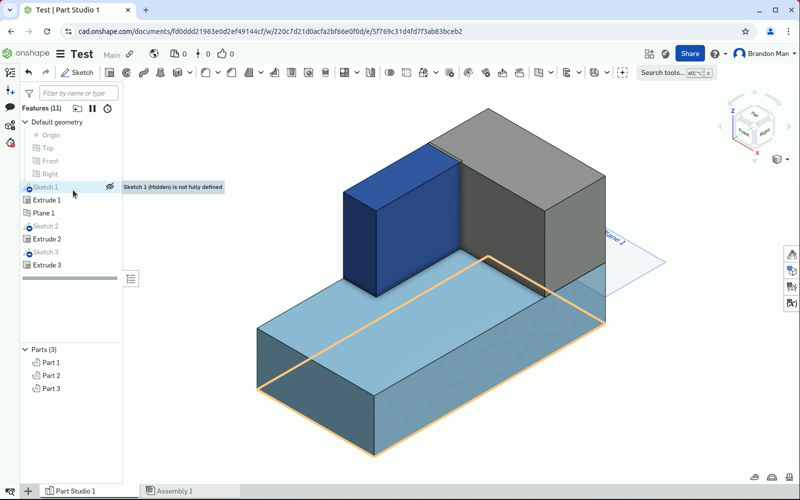
click(73, 189)